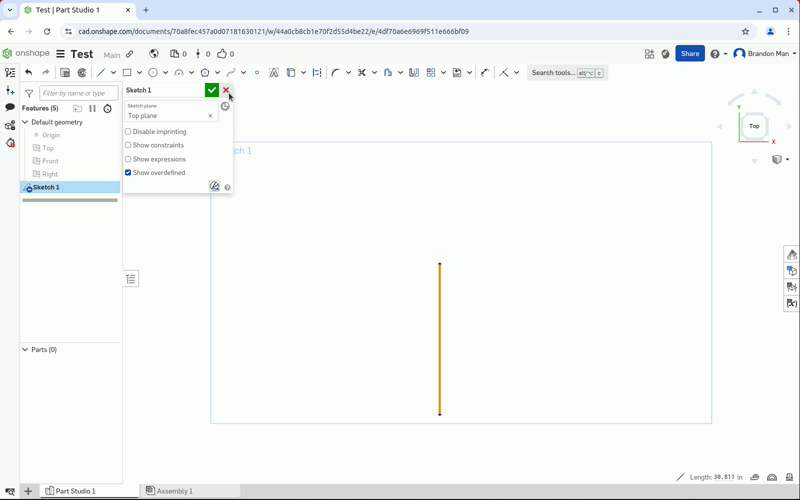
key(shift+h)
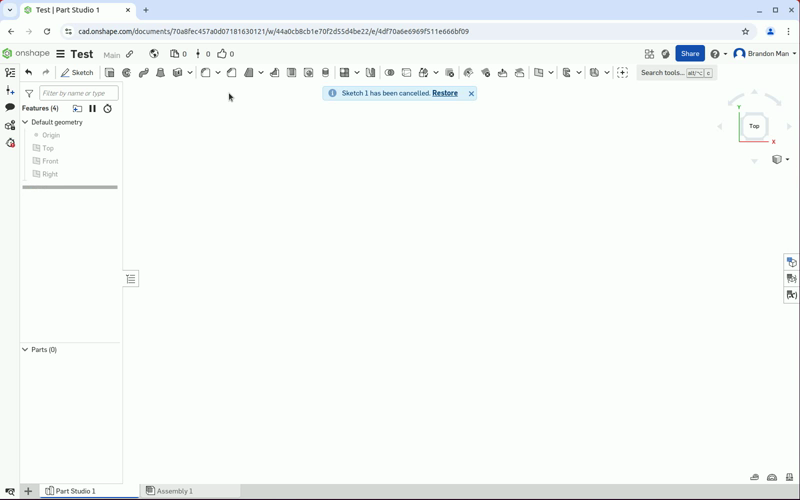
mouse_move(73, 352)
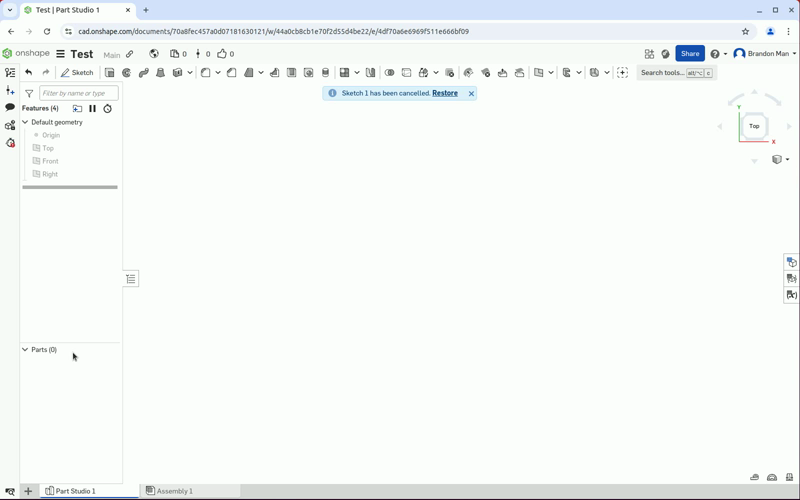
key(y)
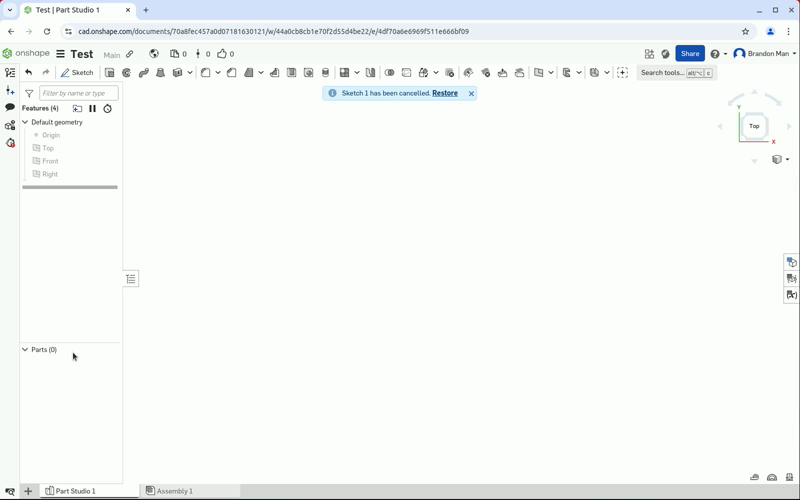
key(shift+p)
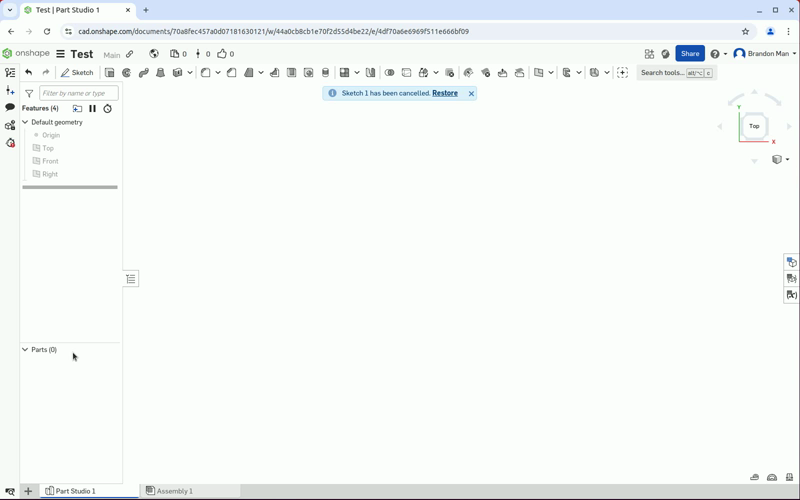
key(space)
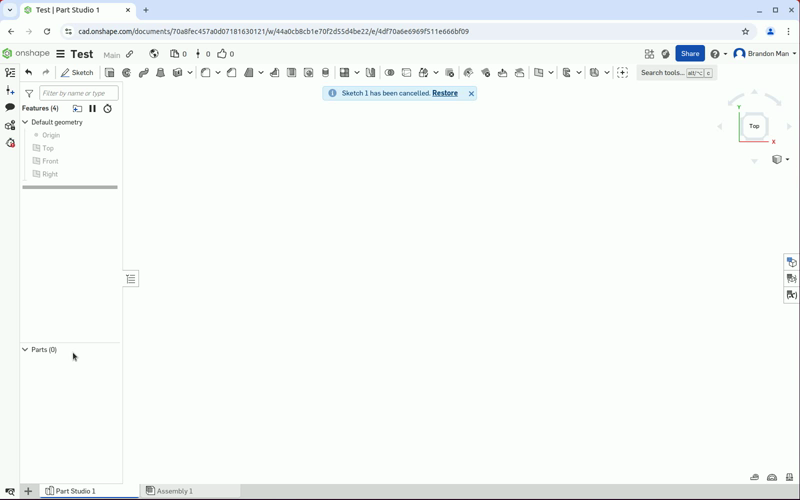
key_down(shift)
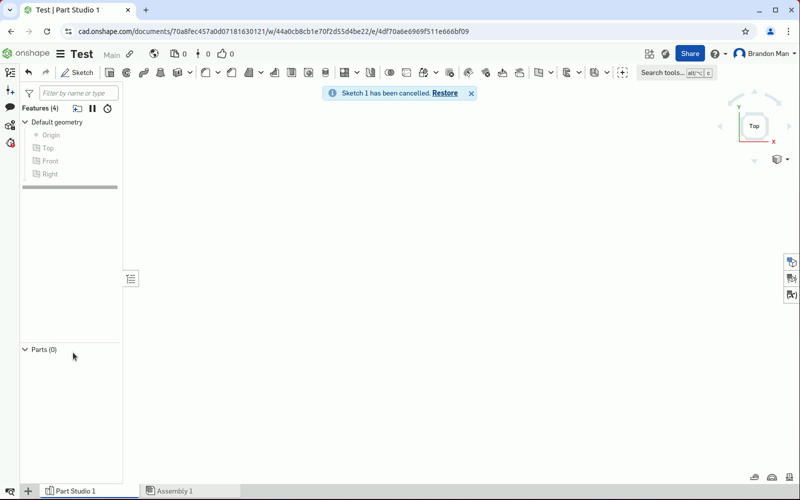
key(up)
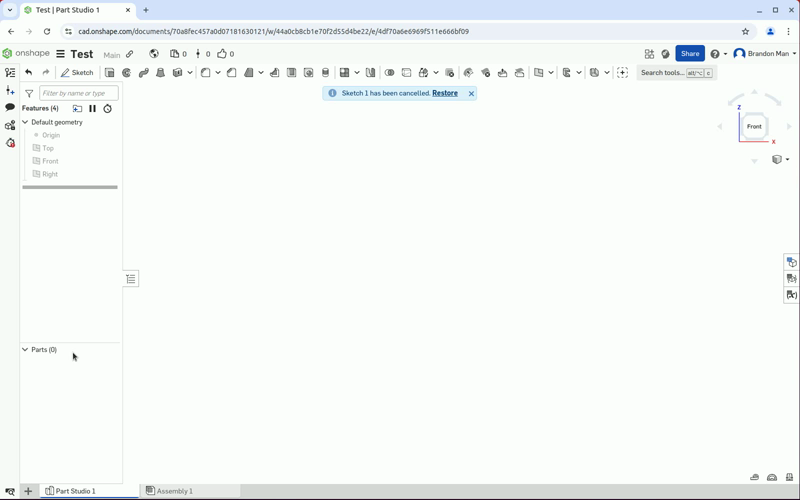
key_up(shift)
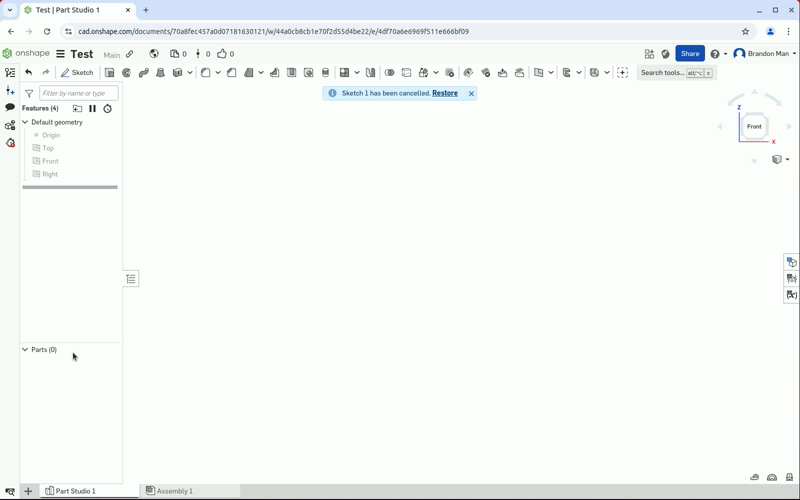
mouse_move(73, 352)
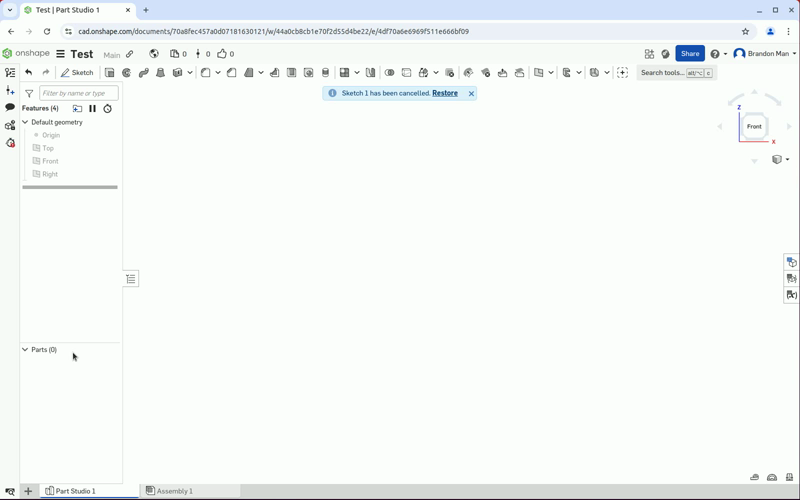
key(shift+y)
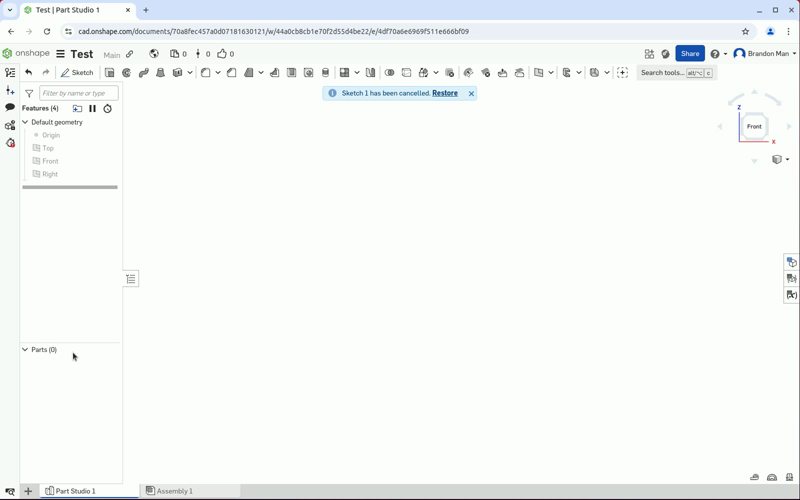
key(shift+s)
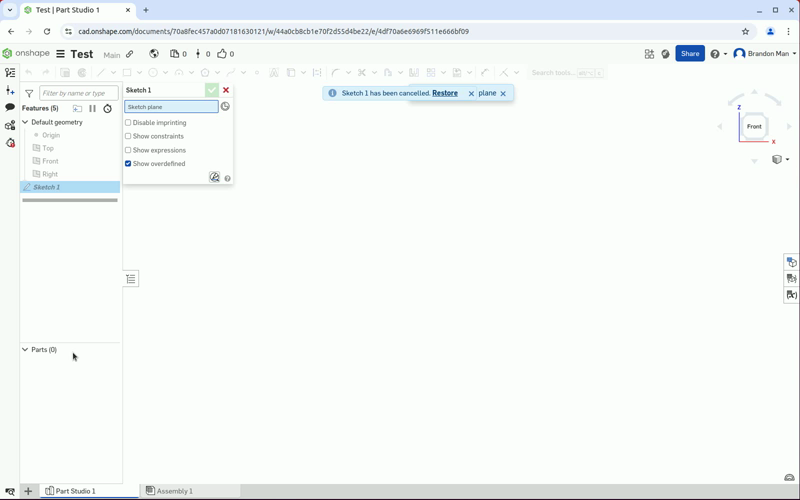
mouse_move(73, 163)
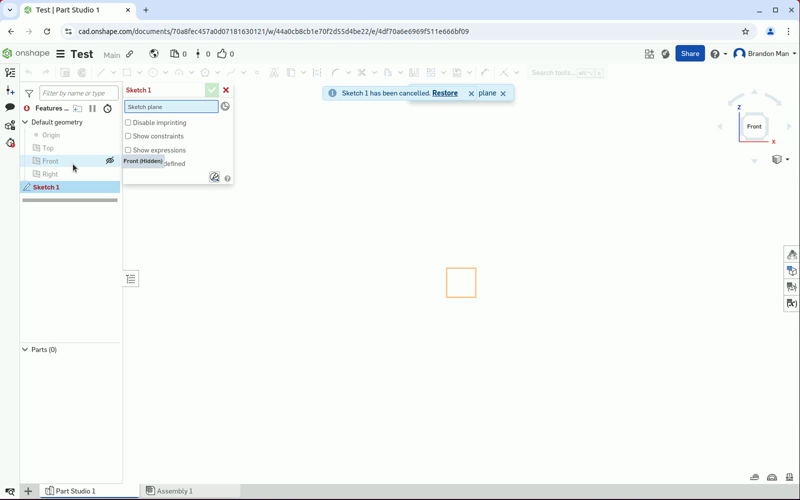
click(73, 163)
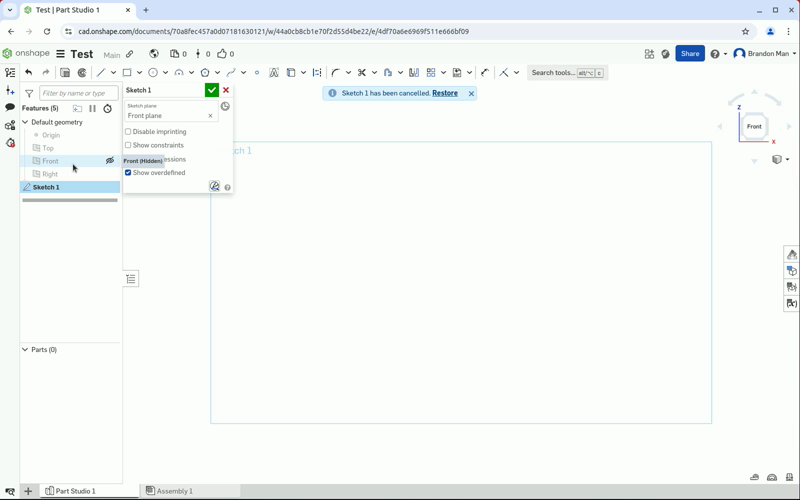
mouse_move(73, 352)
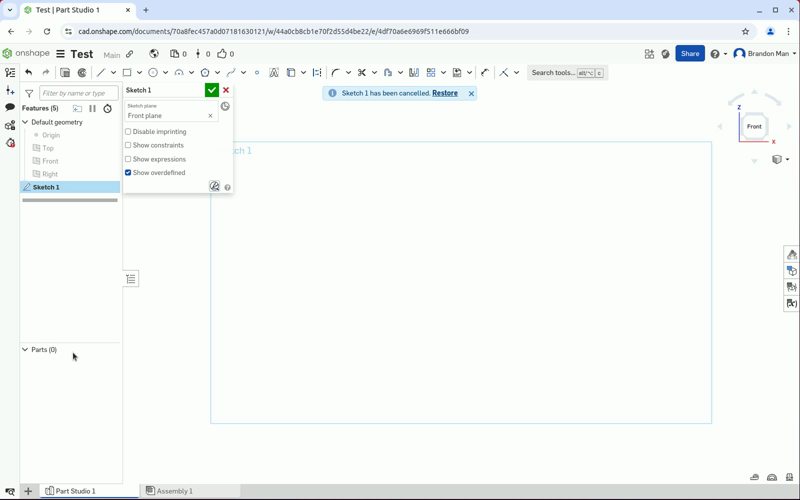
key(y)
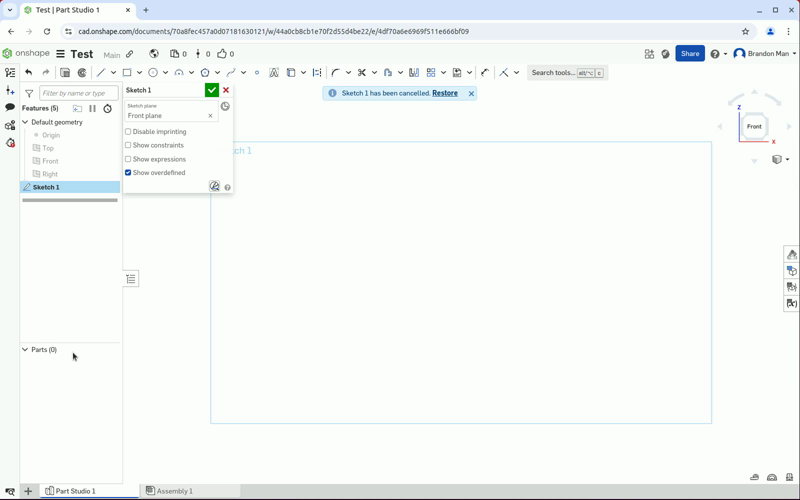
key(l)
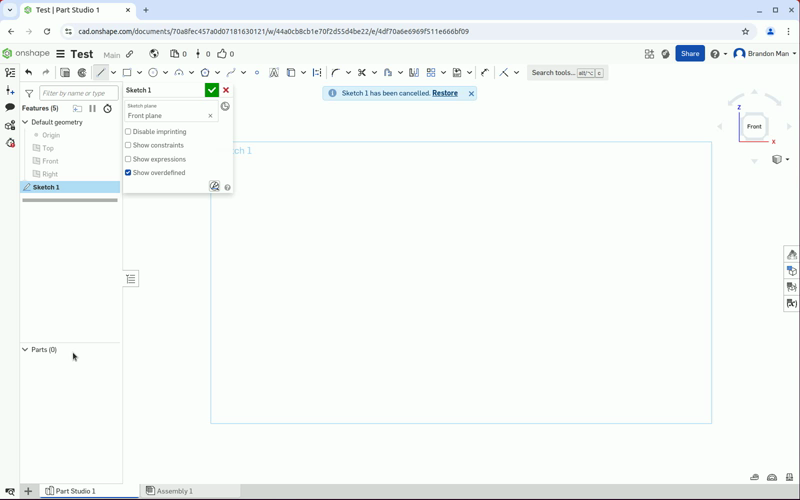
key_down(shift)
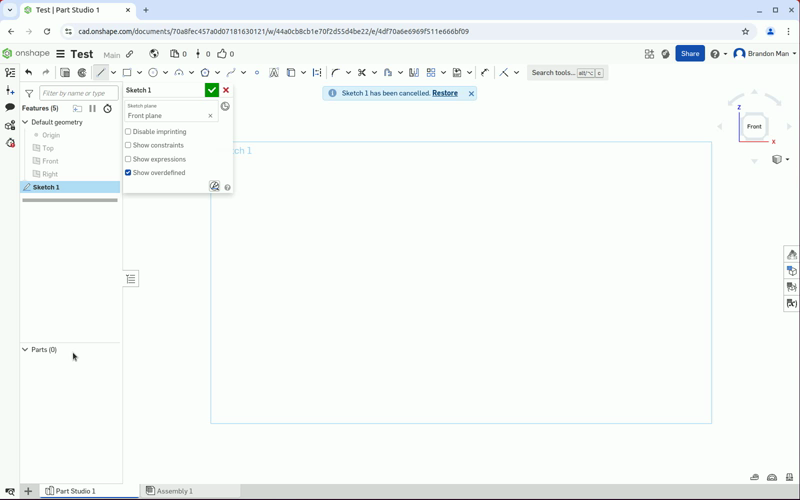
mouse_move(460, 282)
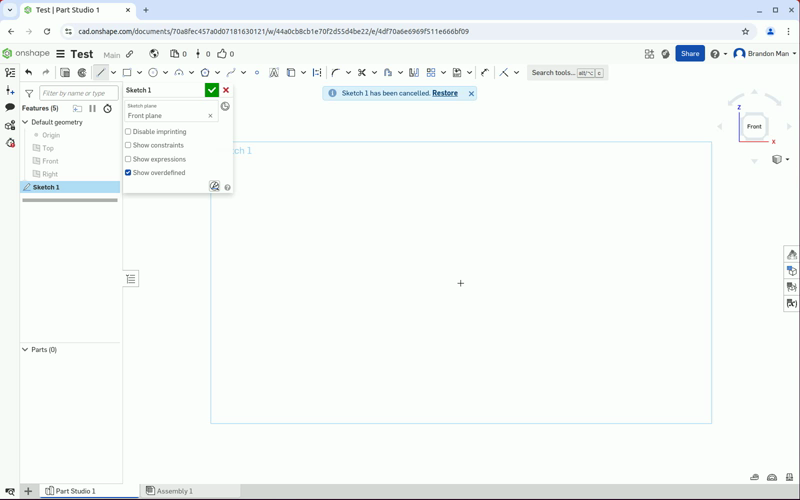
click(460, 282)
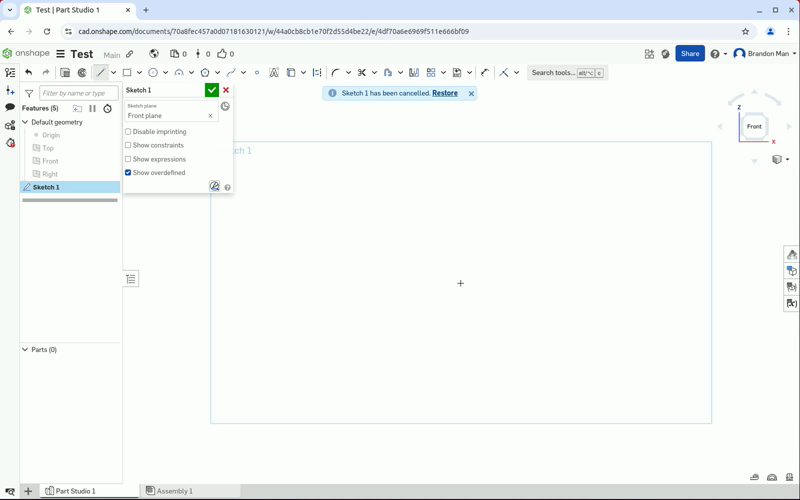
key_up(shift)
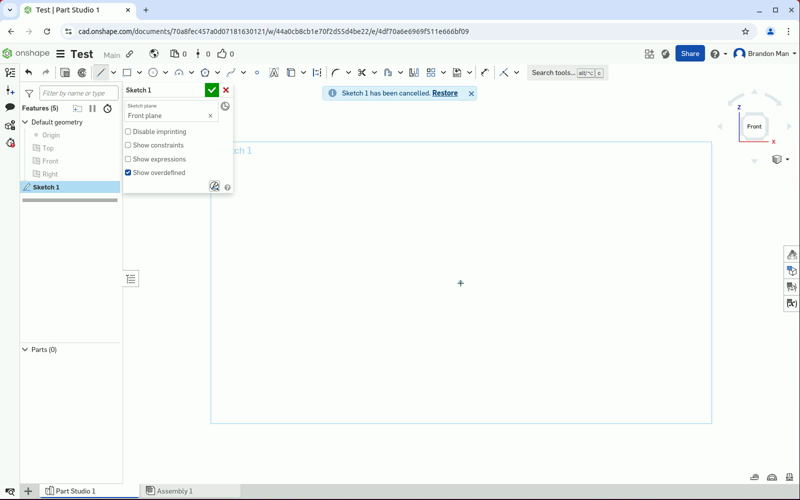
key_down(shift)
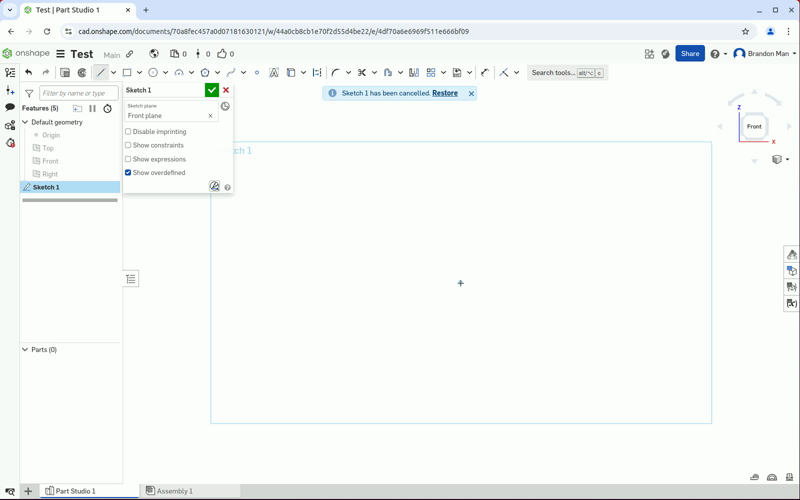
mouse_move(490, 282)
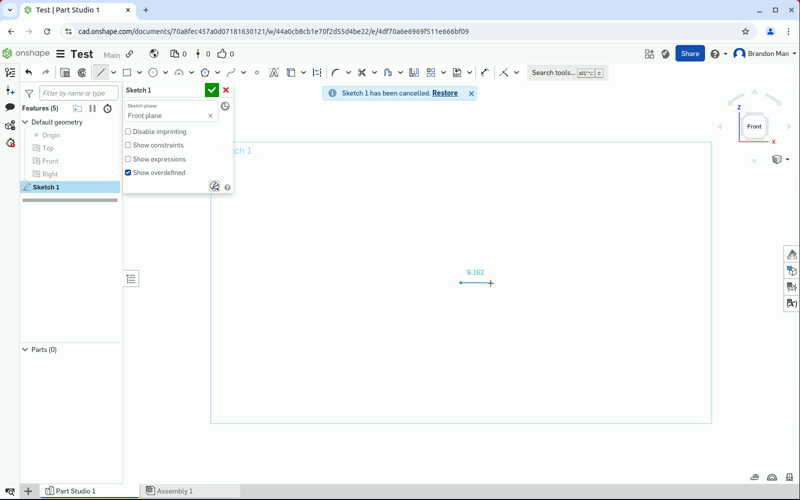
mouse_move(489, 282)
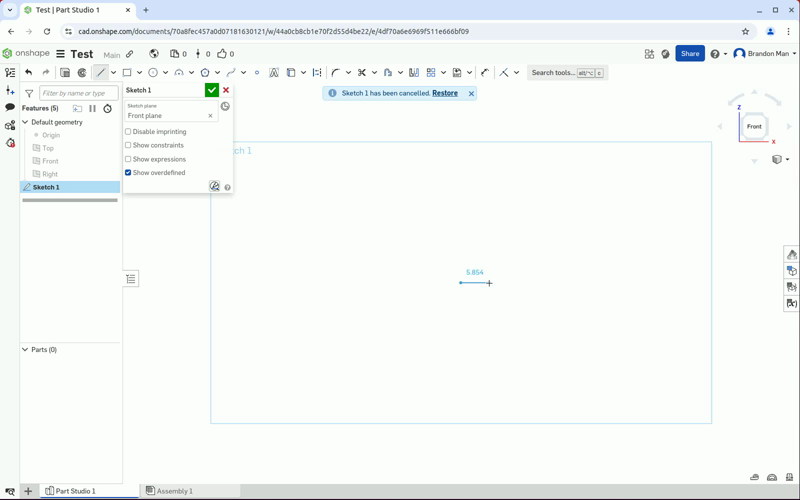
click(489, 282)
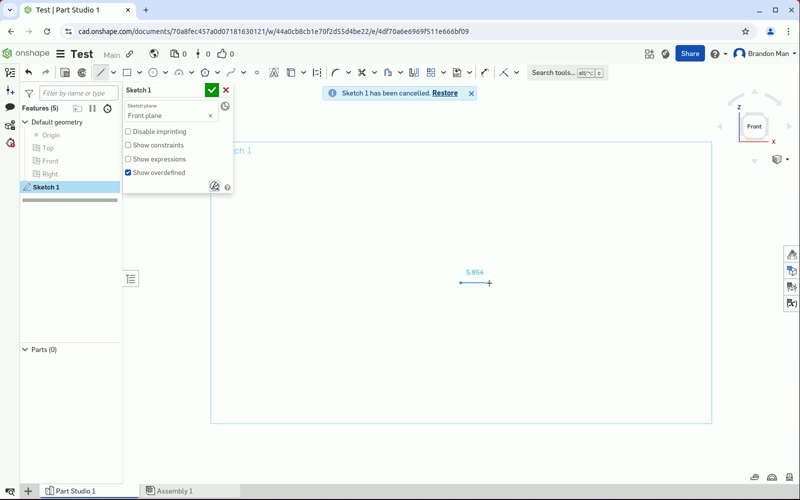
key_up(shift)
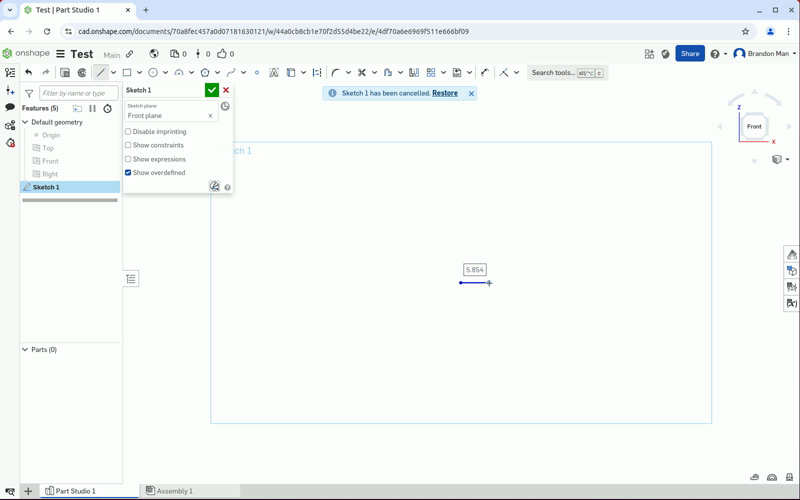
key_down(shift)
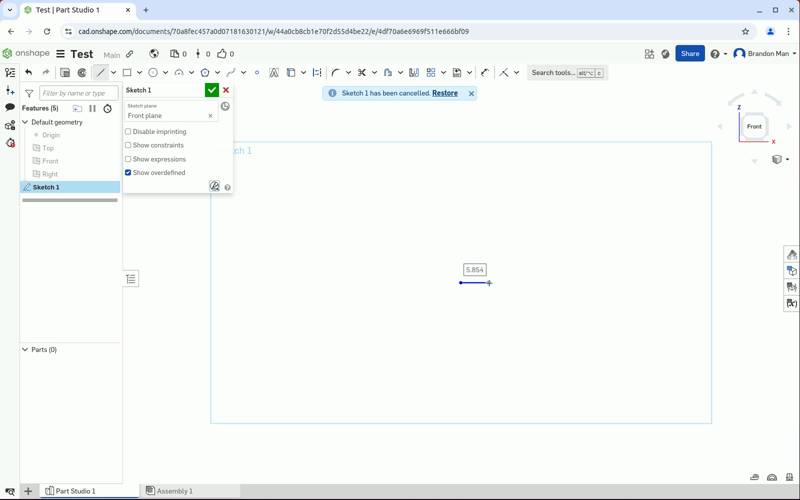
mouse_move(489, 170)
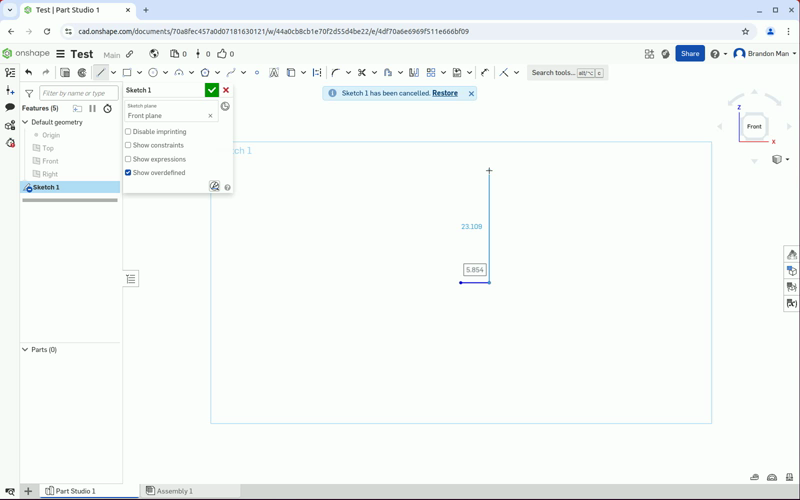
click(489, 170)
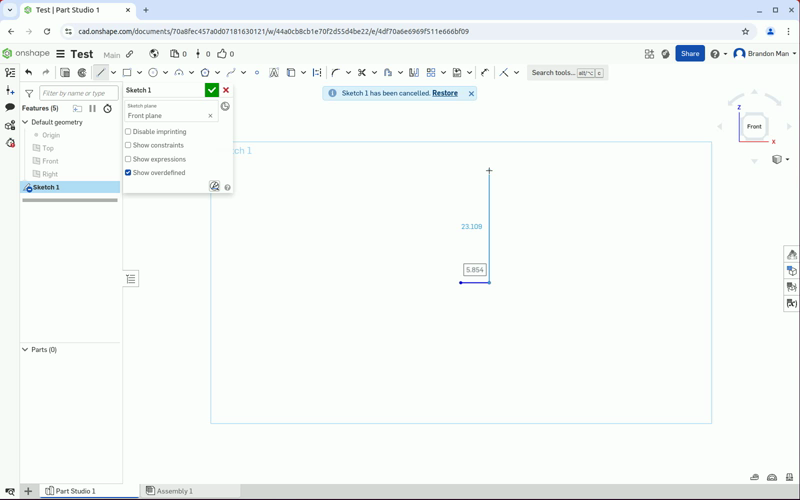
key_up(shift)
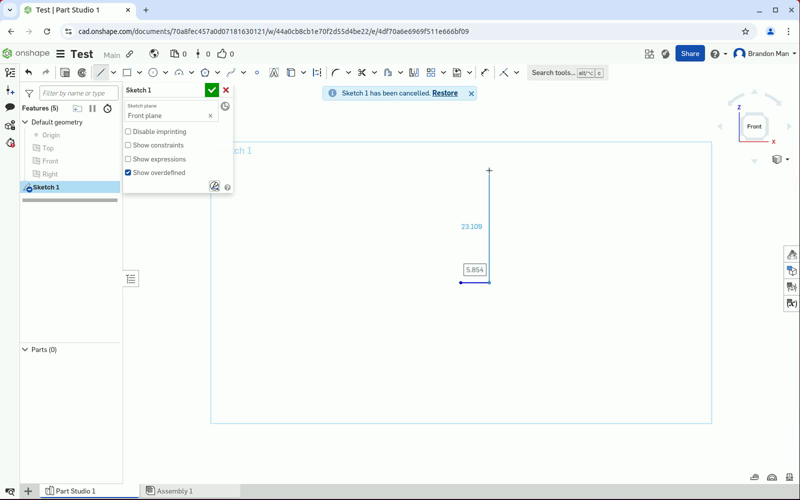
key_down(shift)
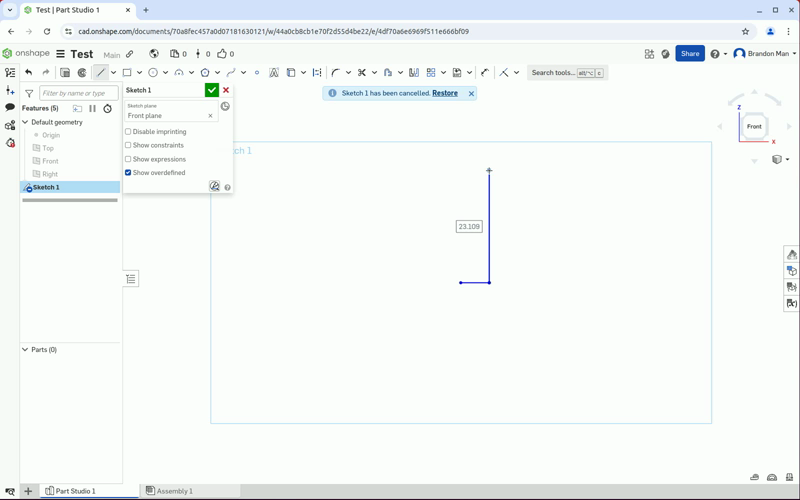
mouse_move(519, 170)
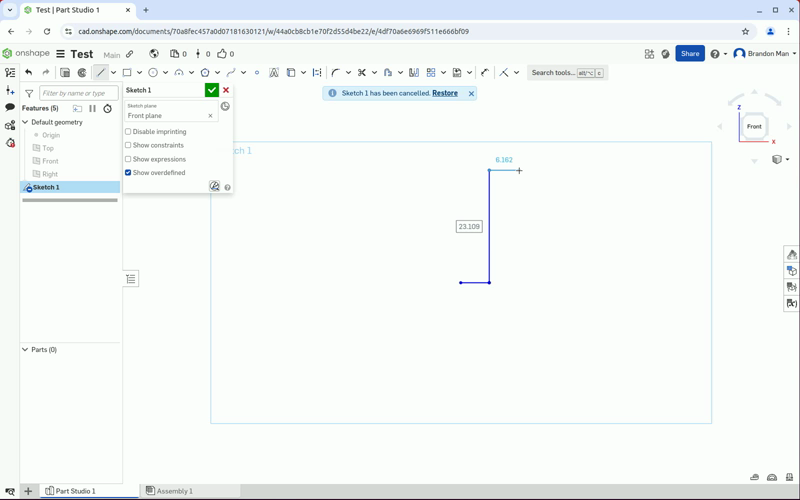
mouse_move(460, 170)
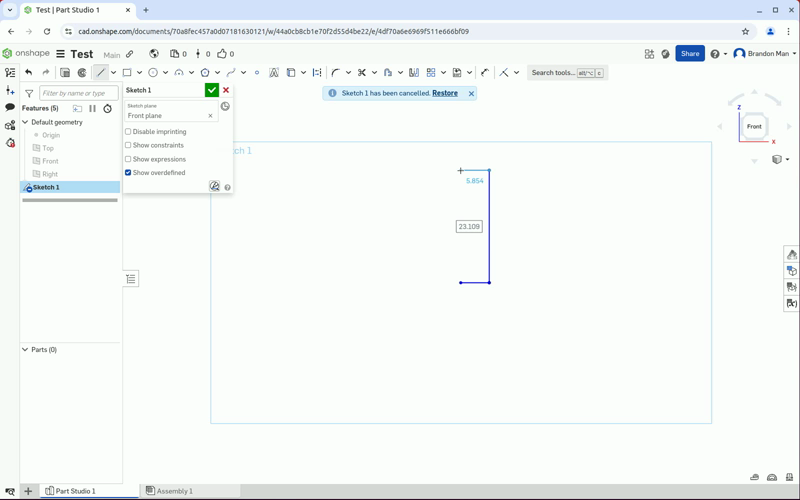
click(460, 170)
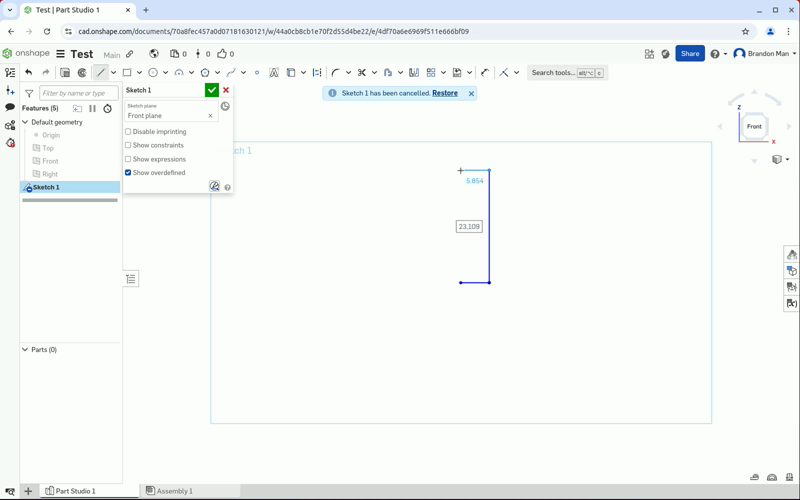
key_up(shift)
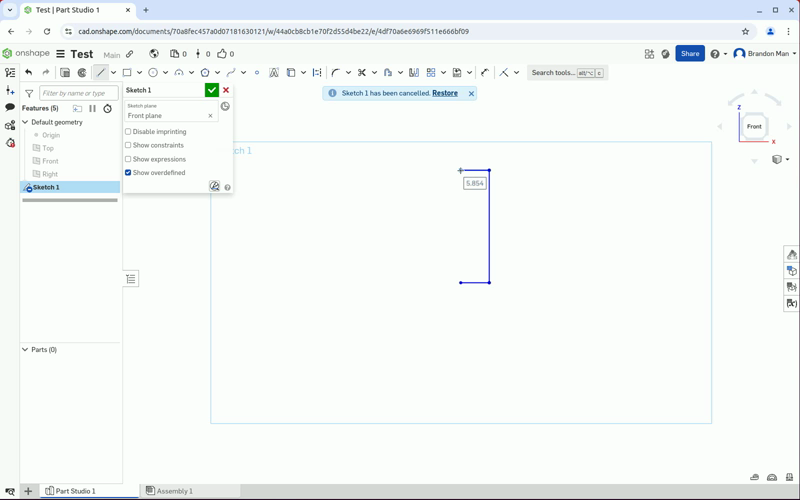
key_down(shift)
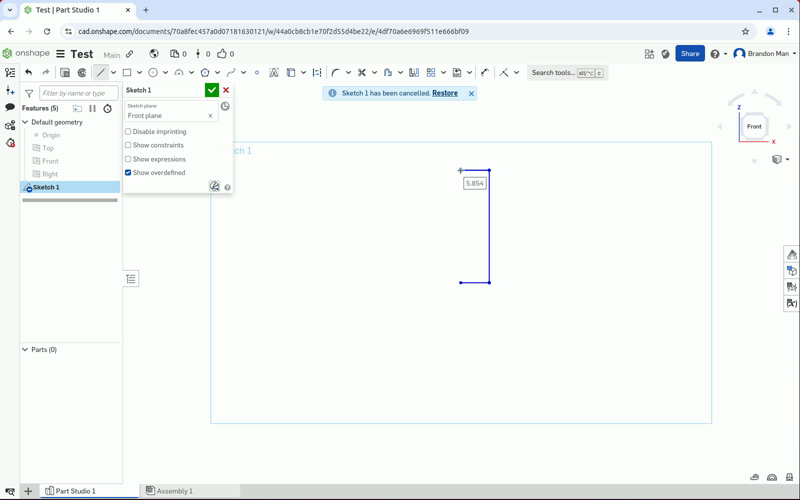
mouse_move(460, 282)
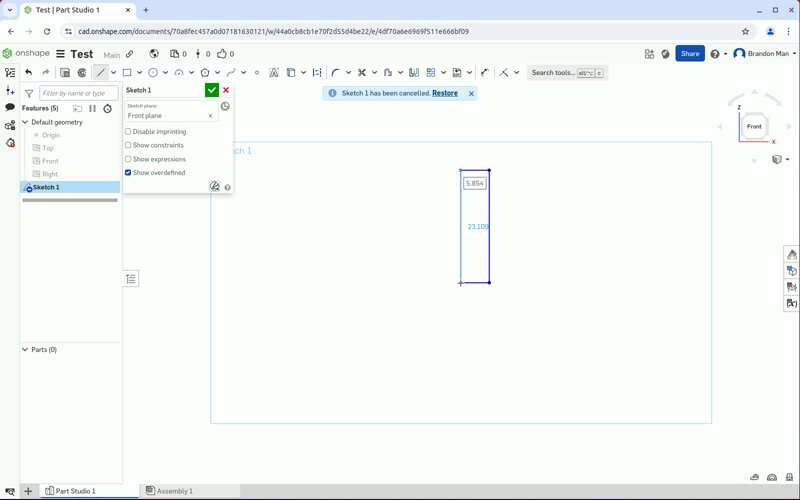
key_up(shift)
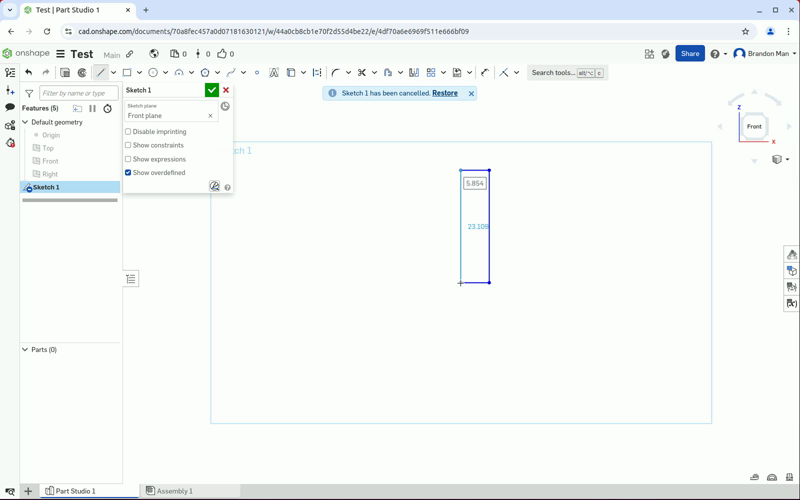
click(460, 282)
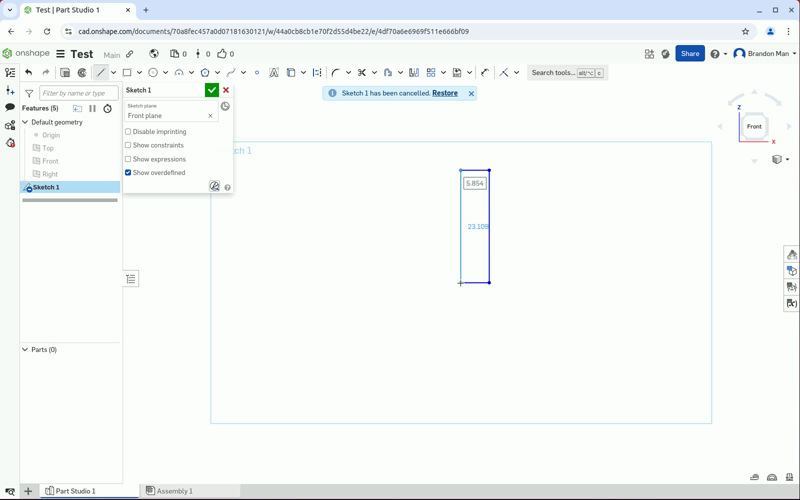
key(esc)
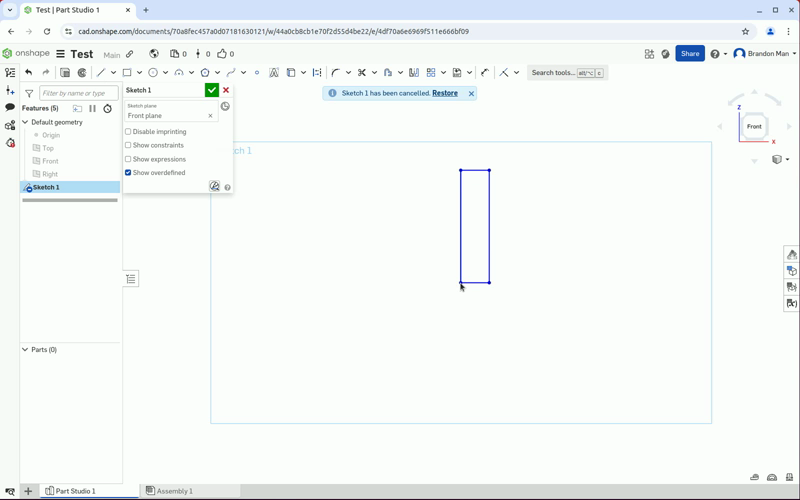
mouse_move(476, 212)
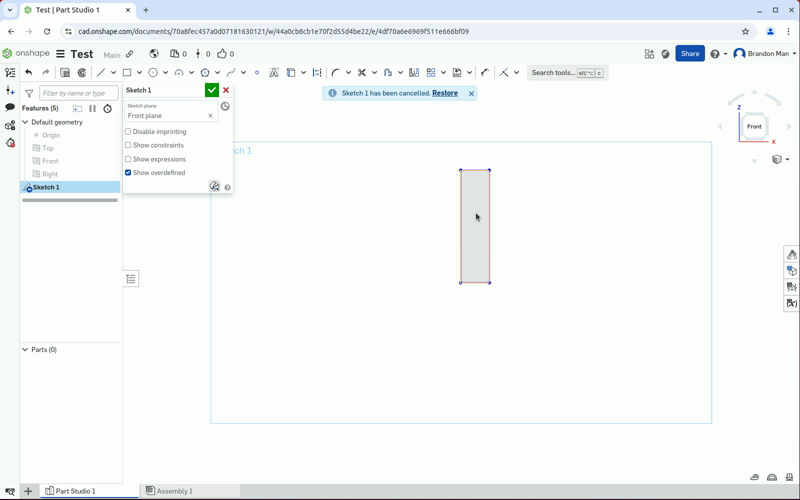
click(476, 212)
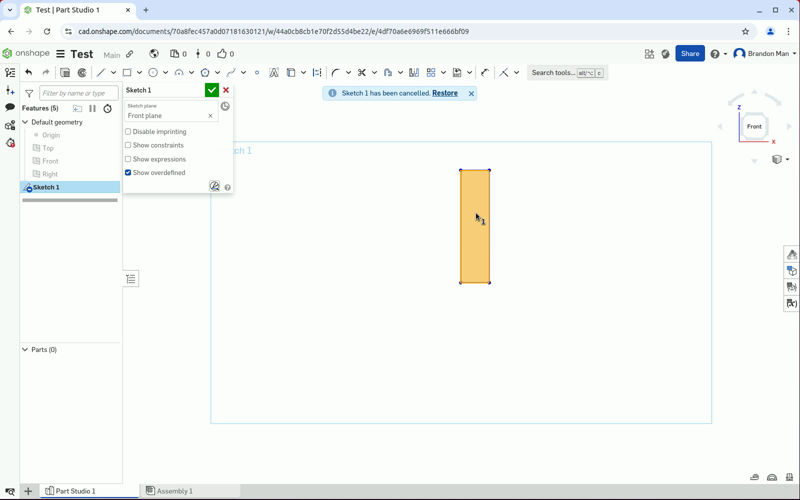
mouse_move(73, 352)
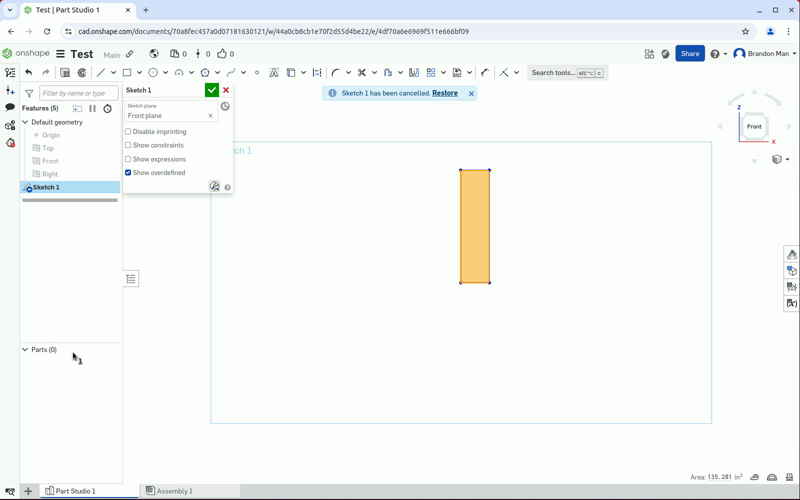
key(shift+y)
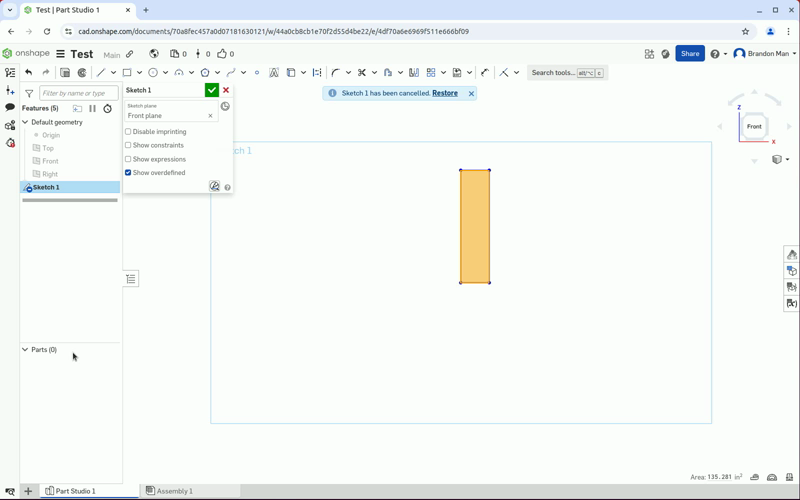
key(shift+e)
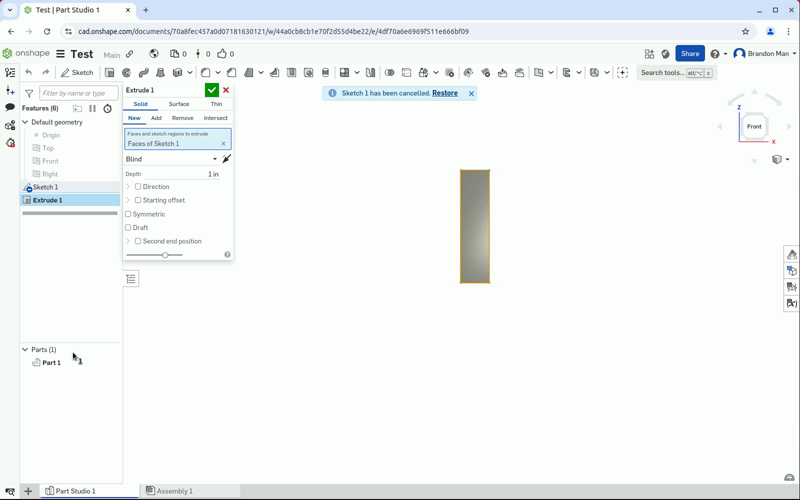
mouse_move(143, 106)
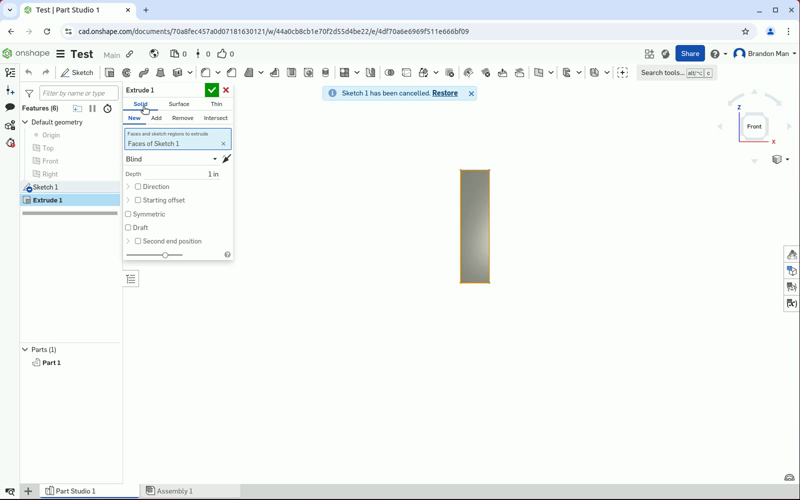
click(143, 106)
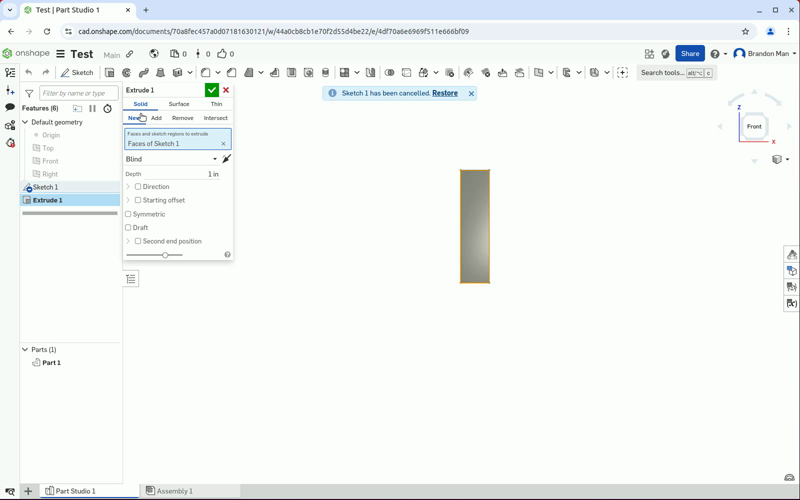
mouse_move(137, 120)
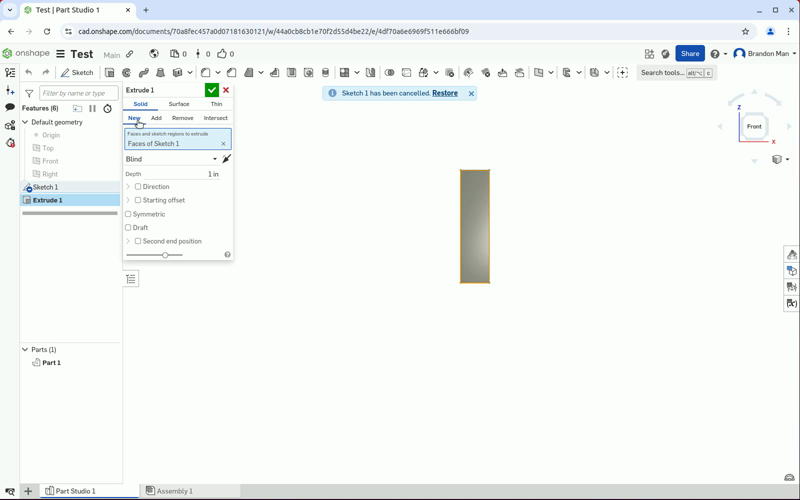
click(137, 120)
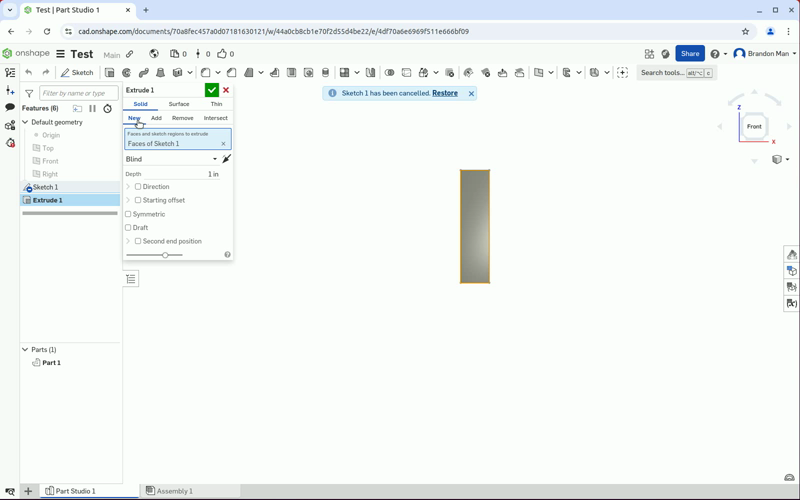
key(tab, 4)
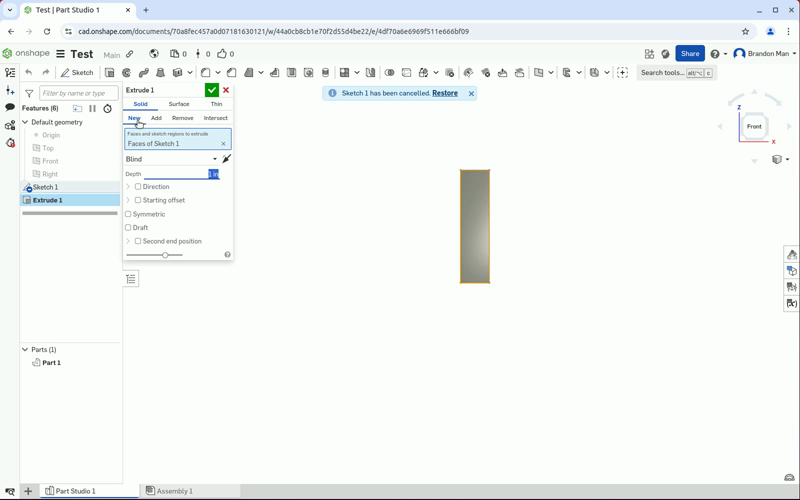
text(23.108)
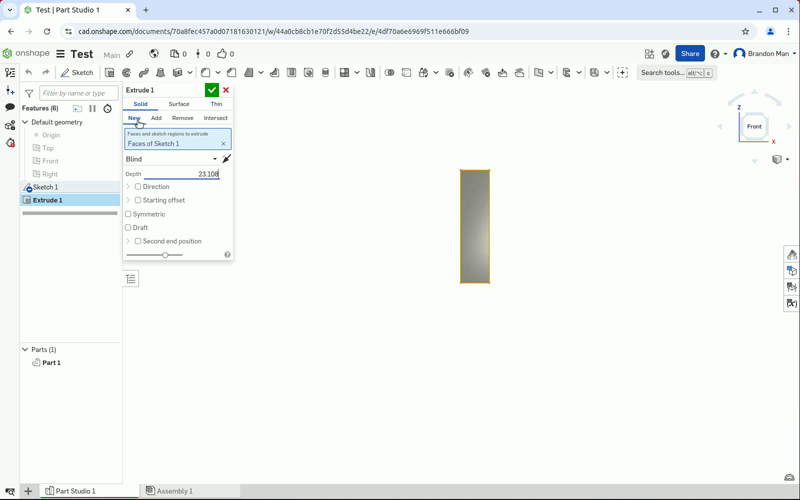
key(tab, 3)
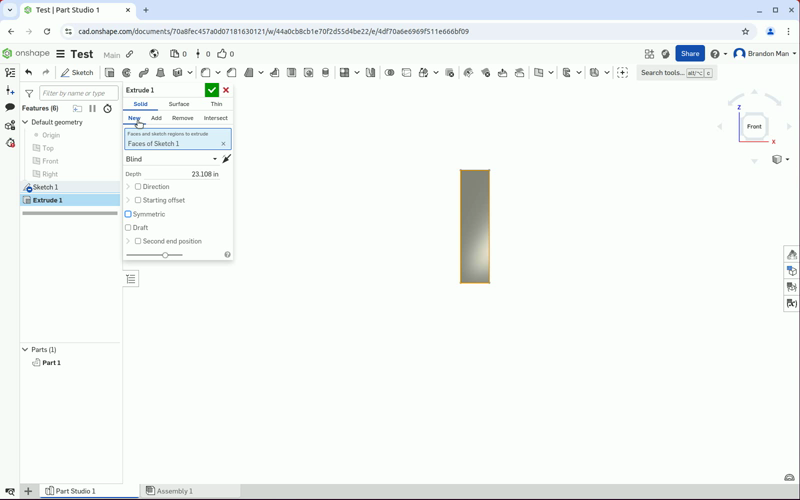
key(space)
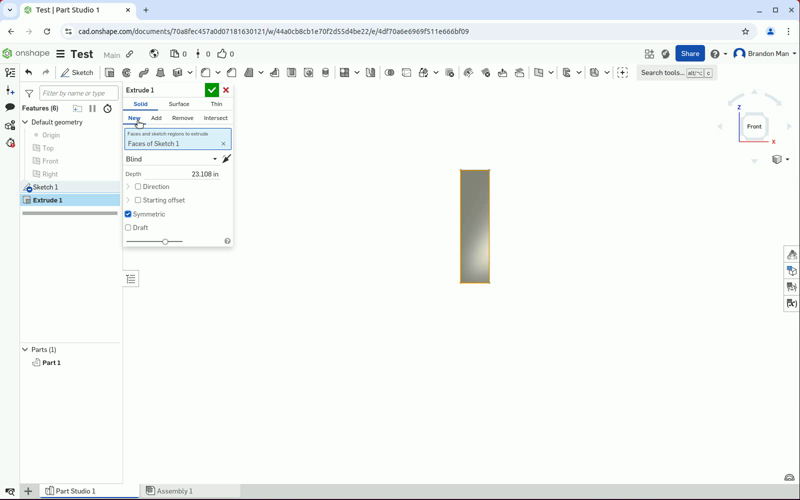
key(enter)
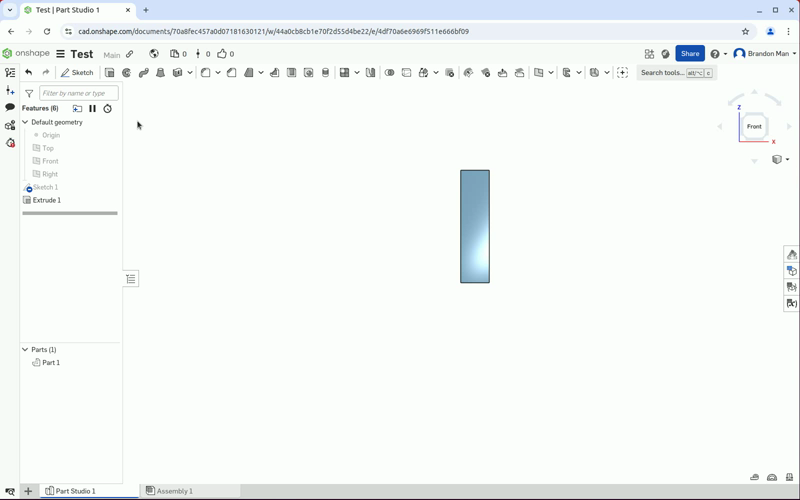
key(shift+h)
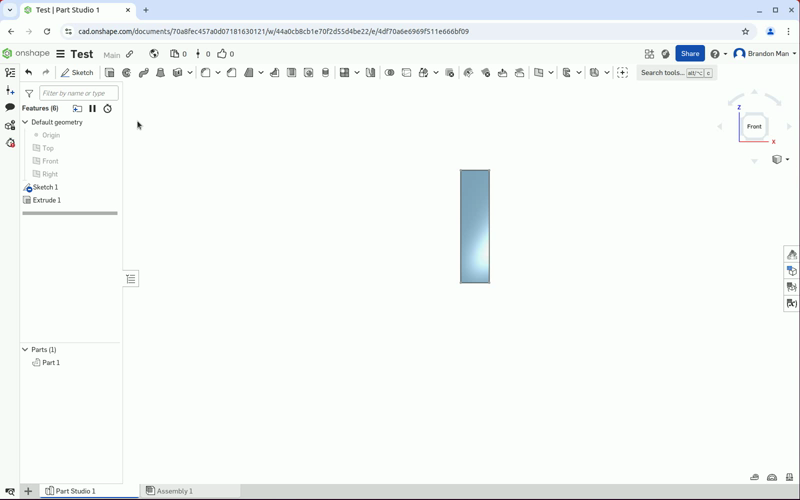
key(shift+h)
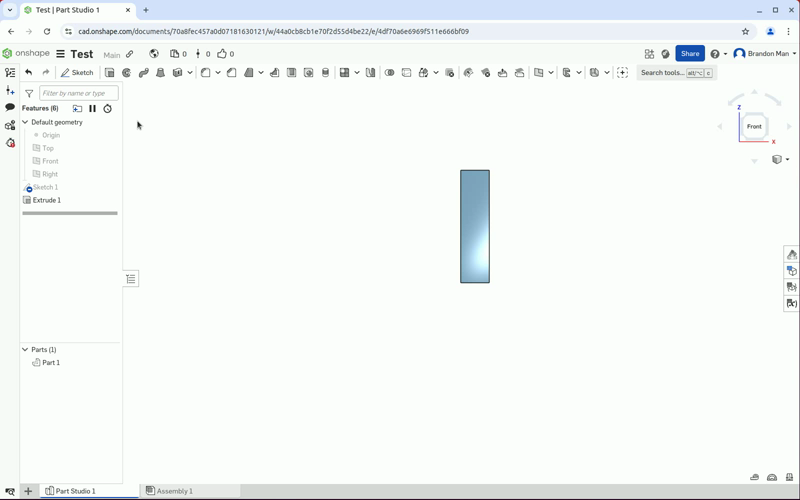
mouse_move(73, 189)
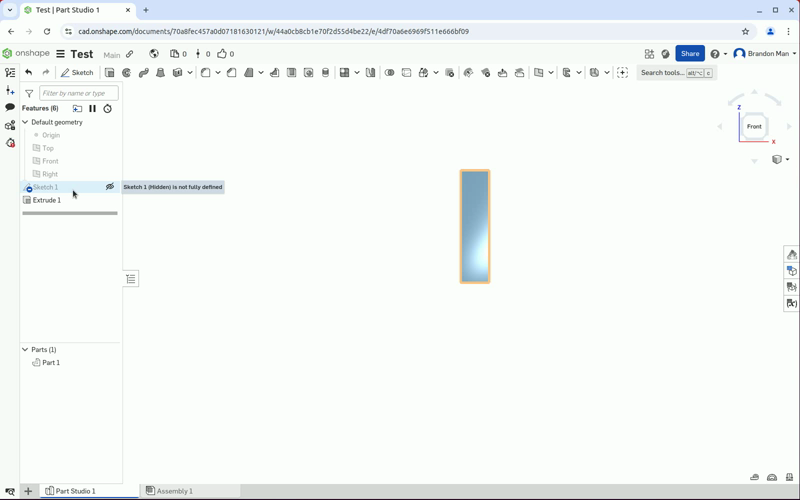
click(73, 189)
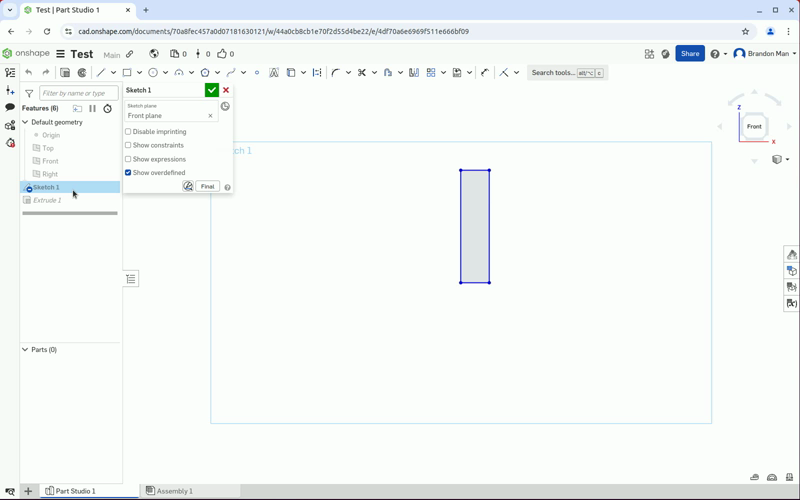
mouse_move(229, 92)
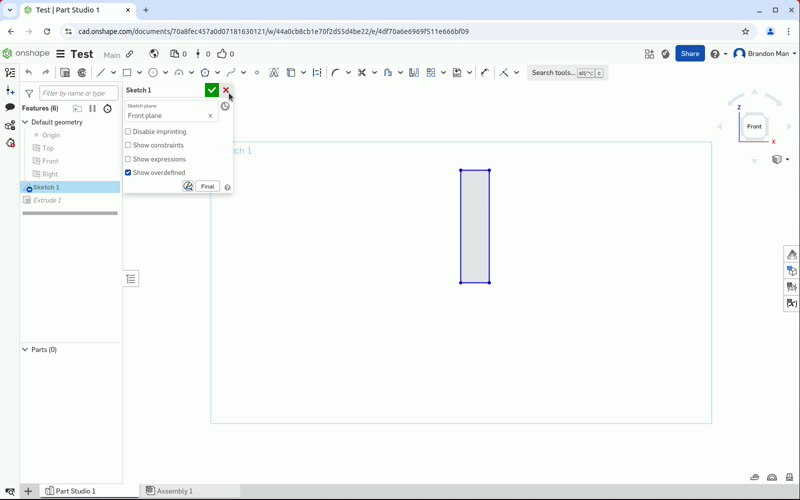
click(229, 92)
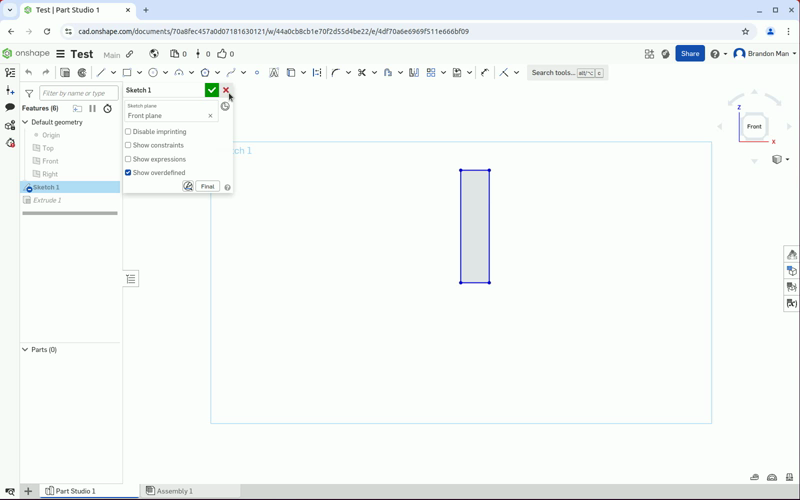
key(shift+s)
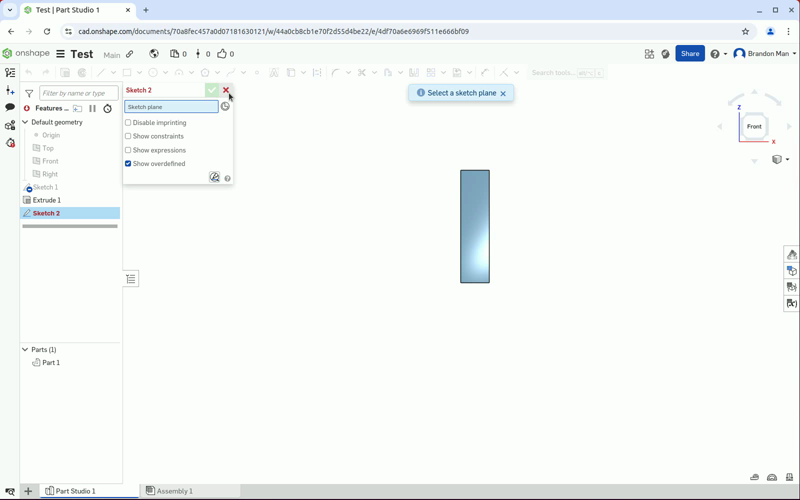
mouse_move(73, 163)
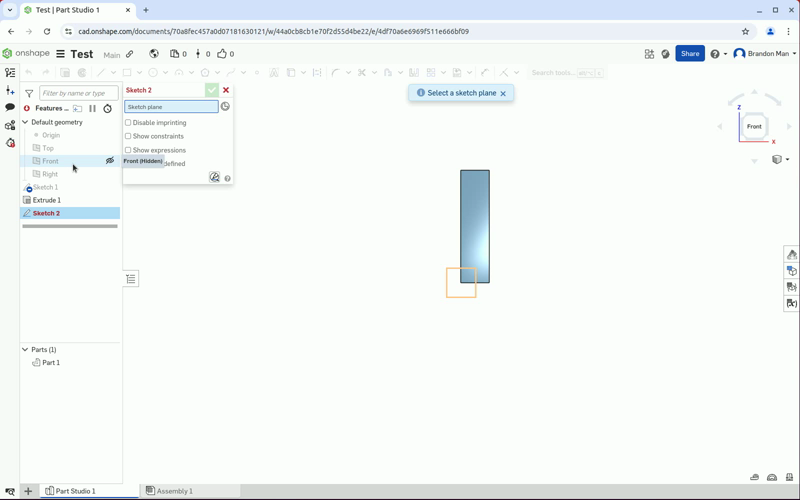
click(73, 163)
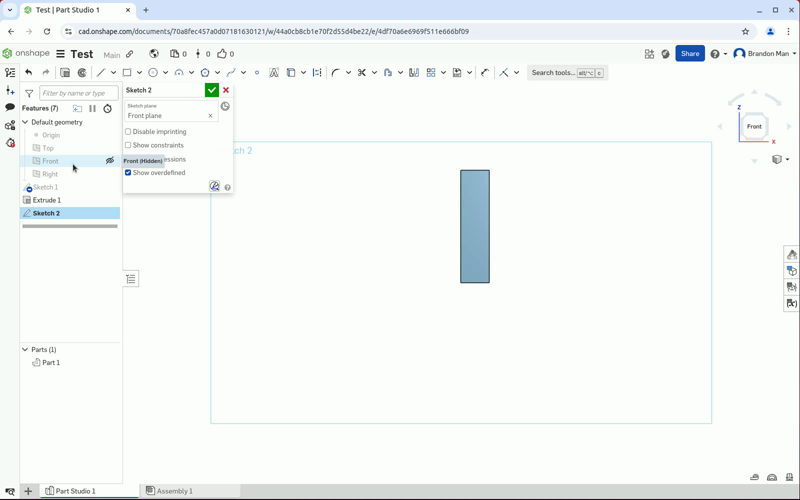
mouse_move(73, 352)
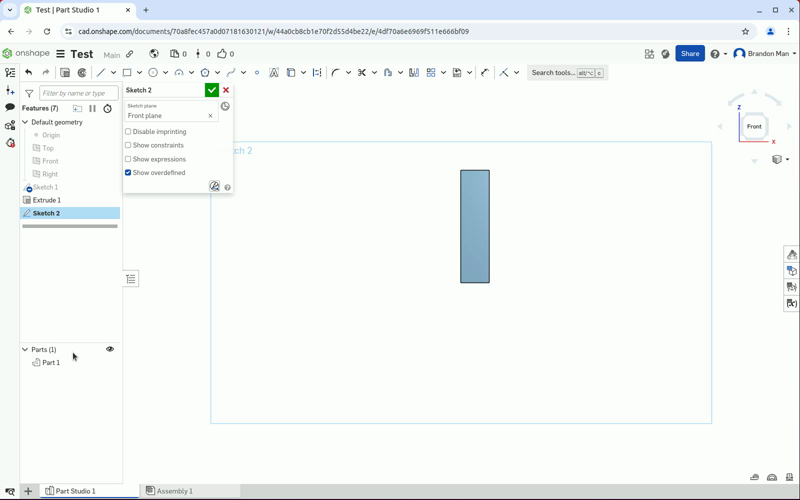
key(y)
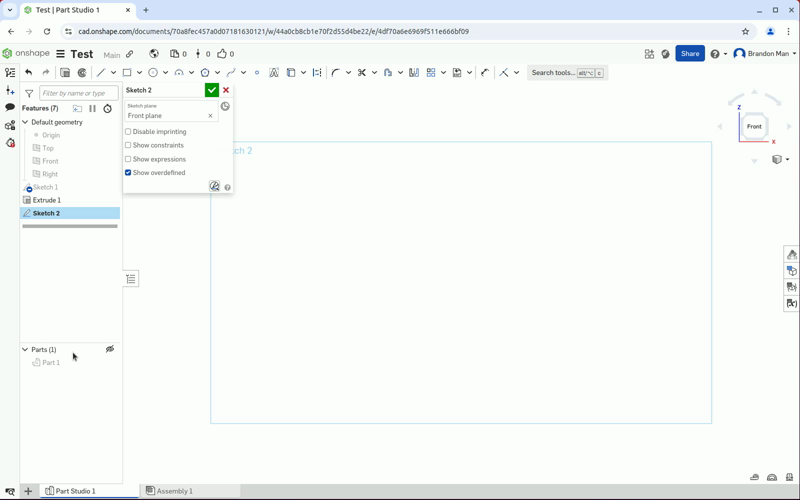
key(l)
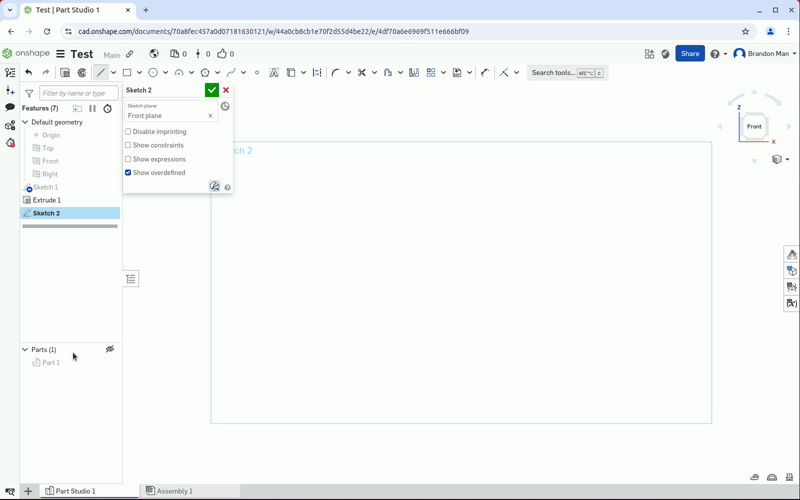
key_down(shift)
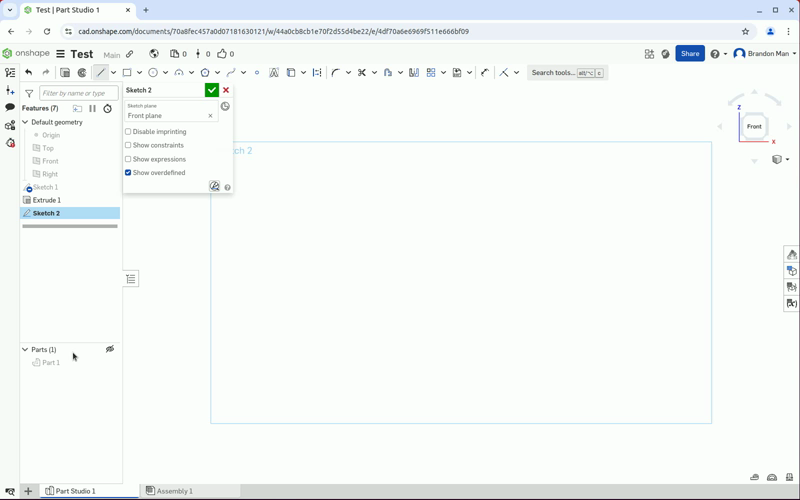
mouse_move(489, 282)
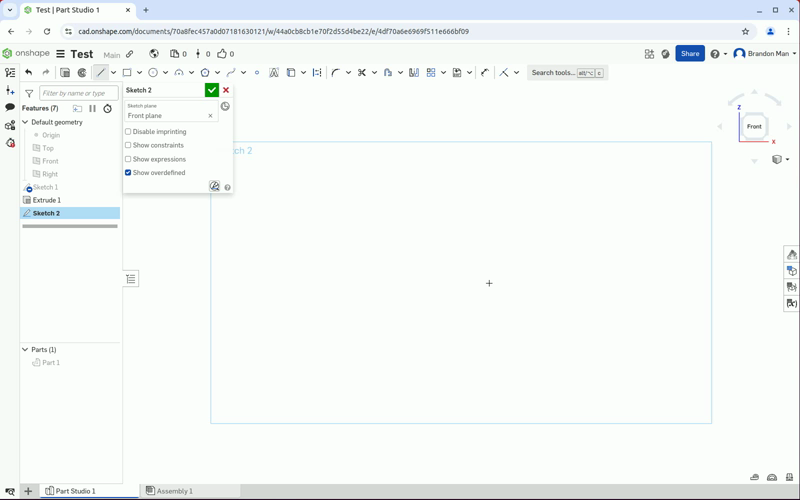
click(489, 282)
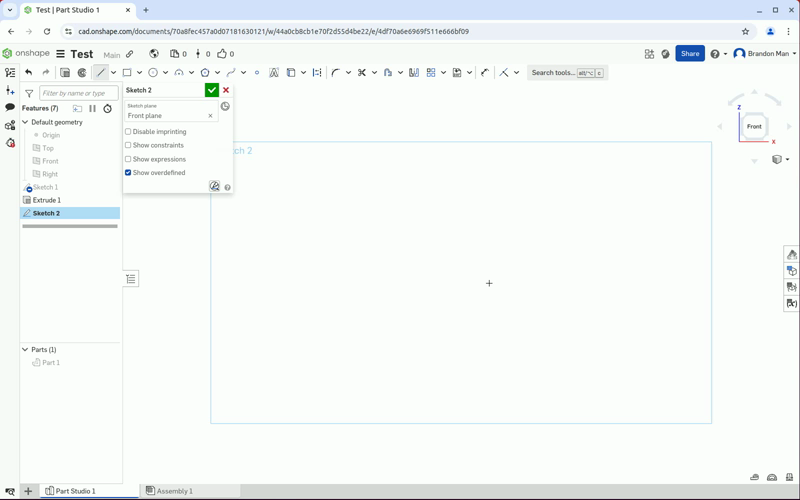
key_up(shift)
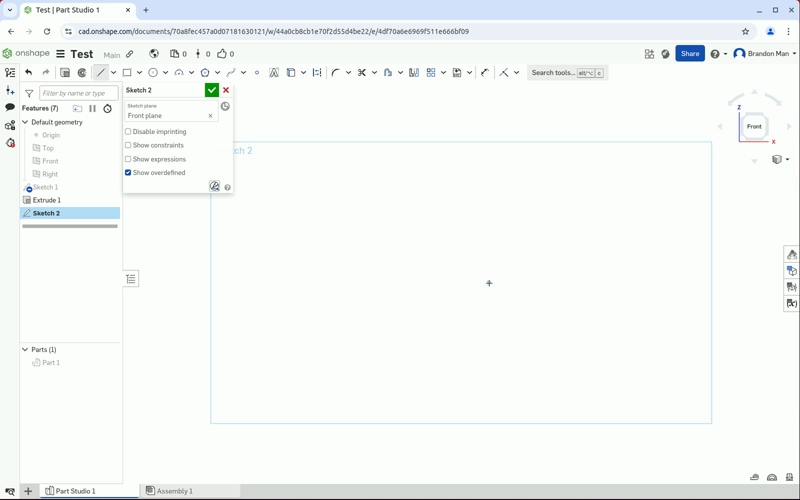
key_down(shift)
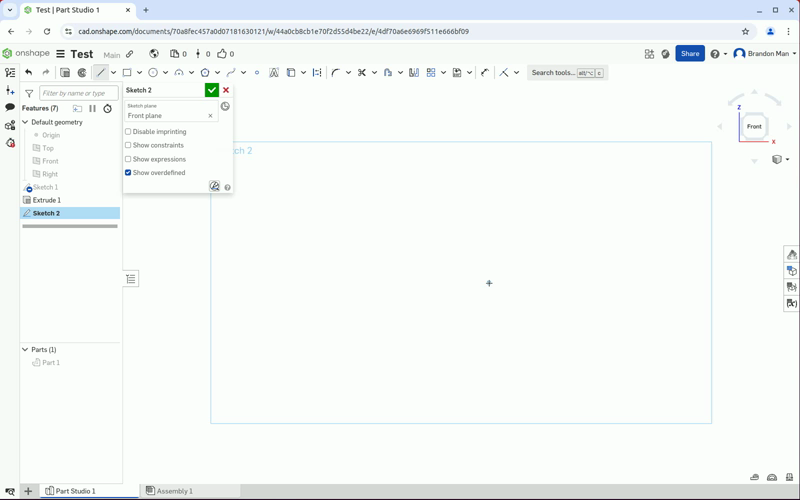
mouse_move(519, 282)
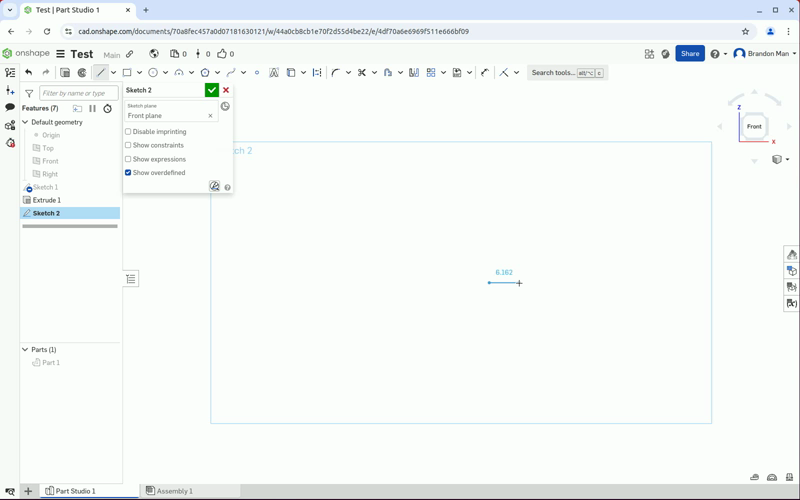
mouse_move(517, 282)
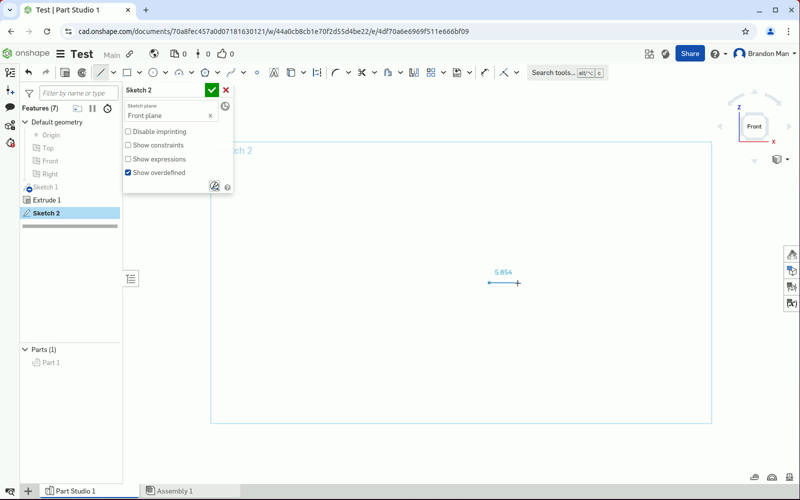
click(517, 282)
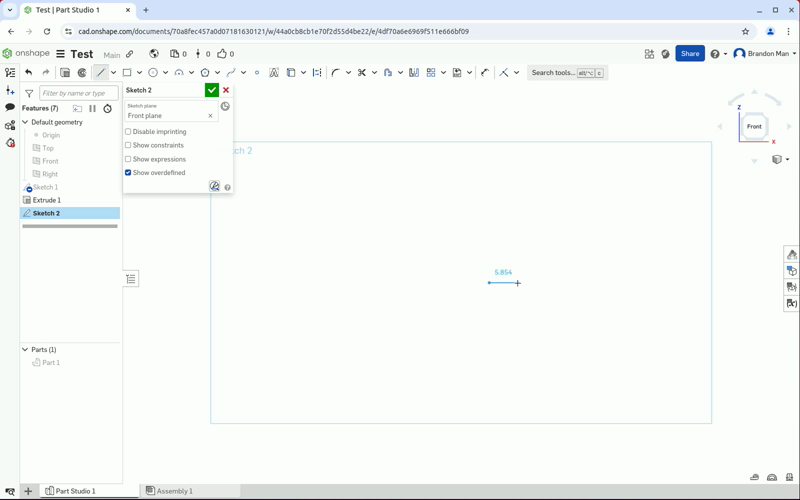
key_up(shift)
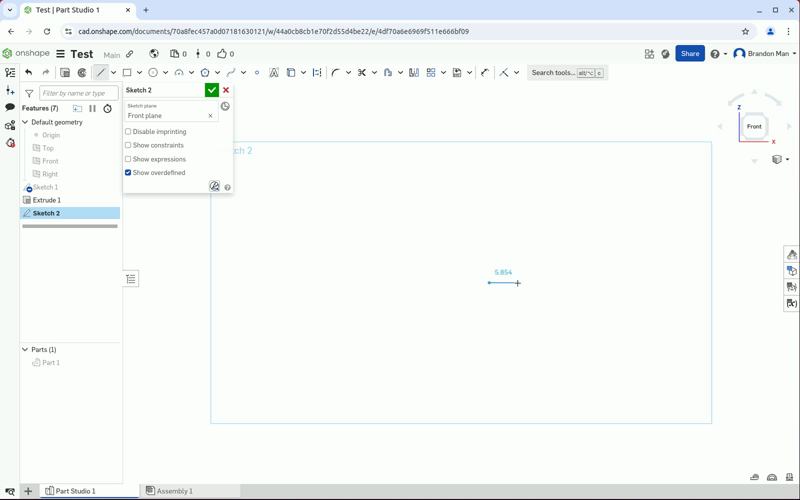
key_down(shift)
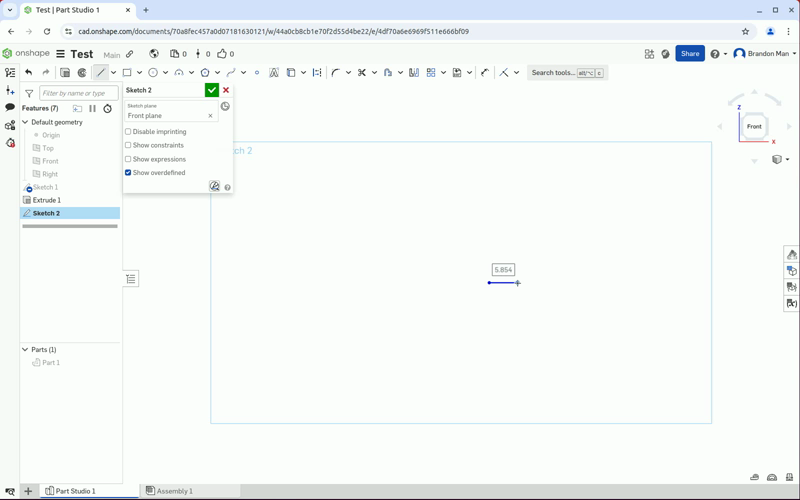
mouse_move(547, 282)
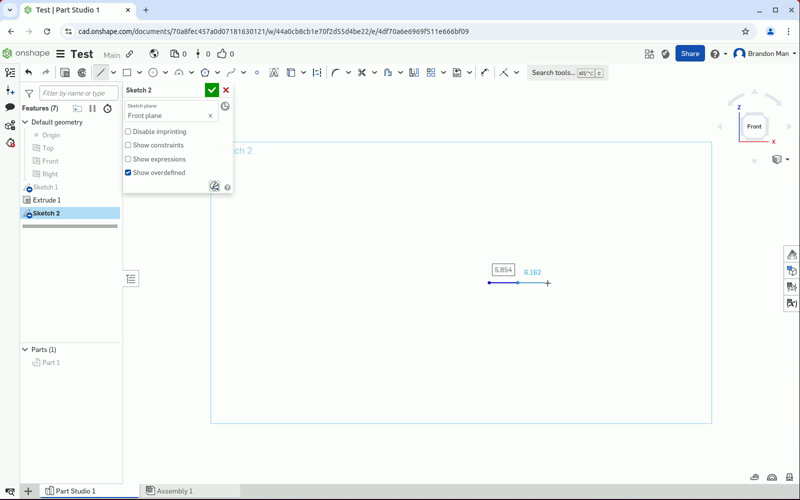
mouse_move(573, 282)
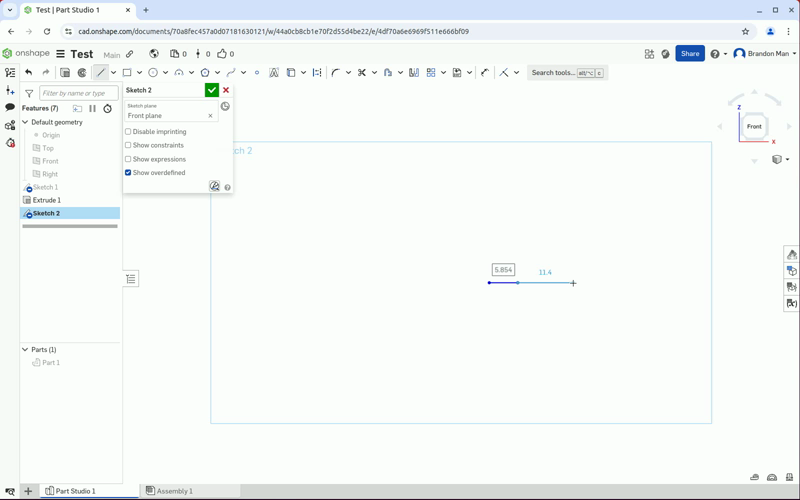
click(573, 282)
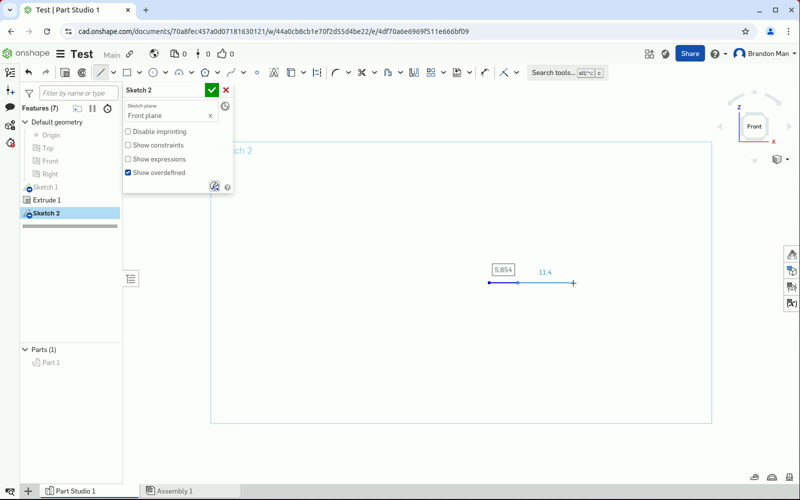
key_up(shift)
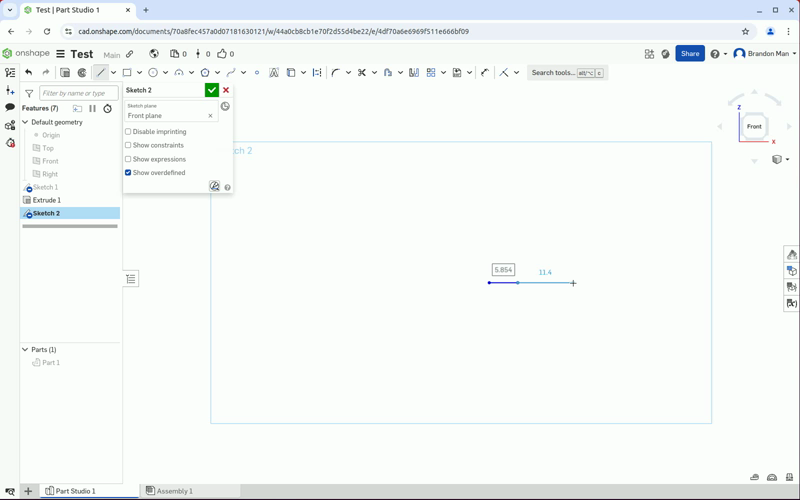
key_down(shift)
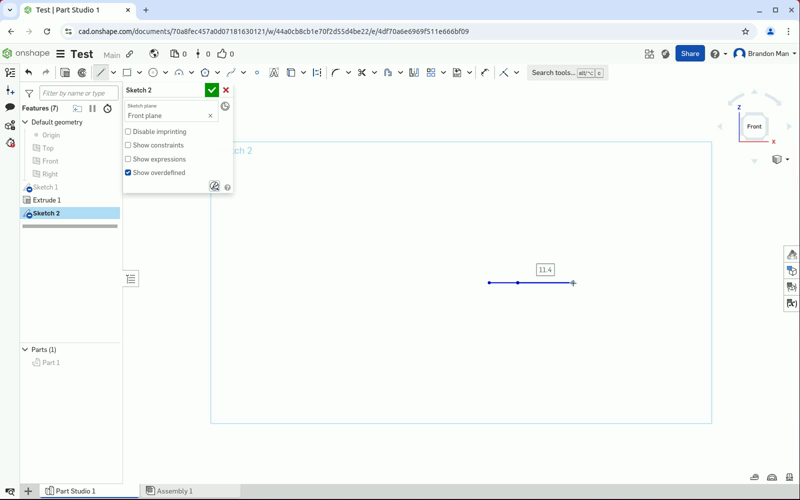
mouse_move(589, 282)
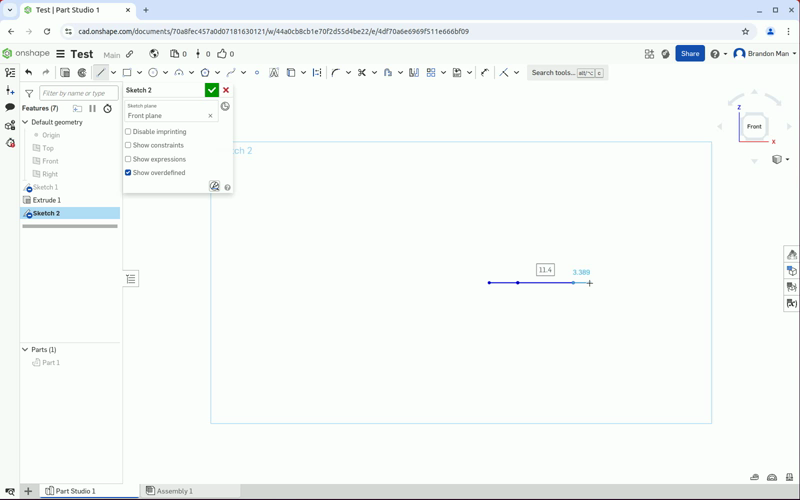
mouse_move(573, 226)
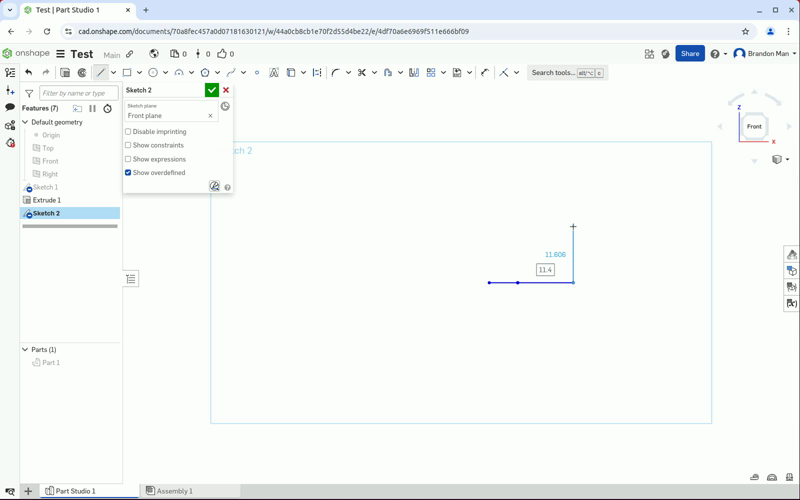
click(573, 226)
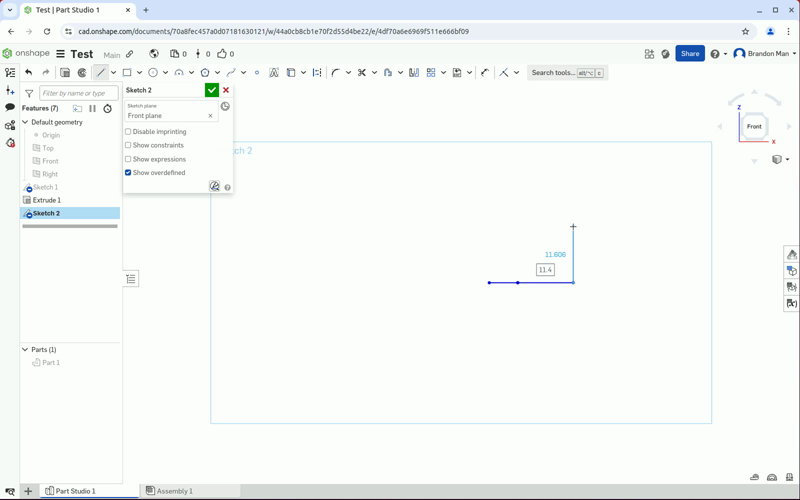
key_up(shift)
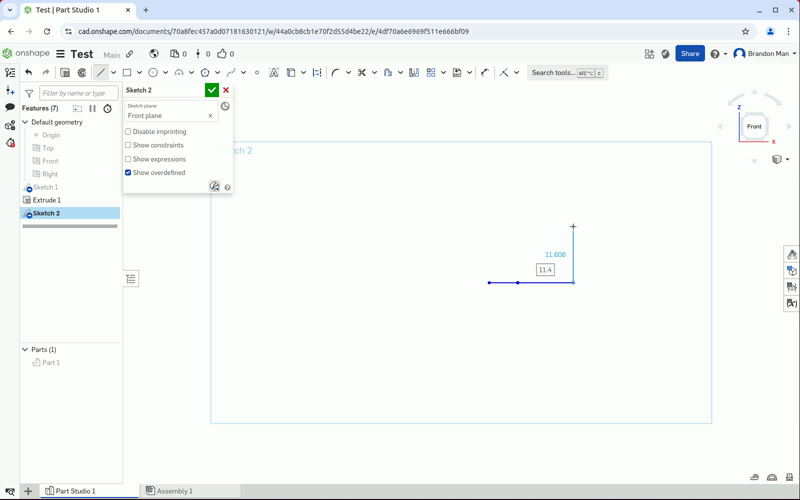
key_down(shift)
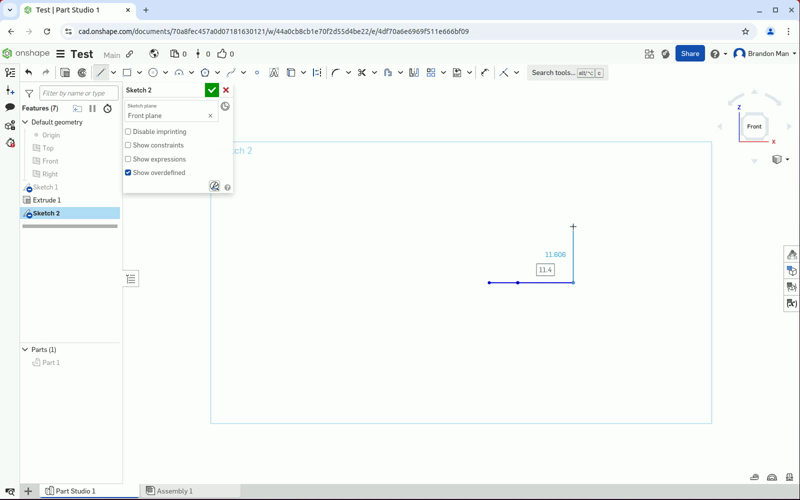
mouse_move(517, 170)
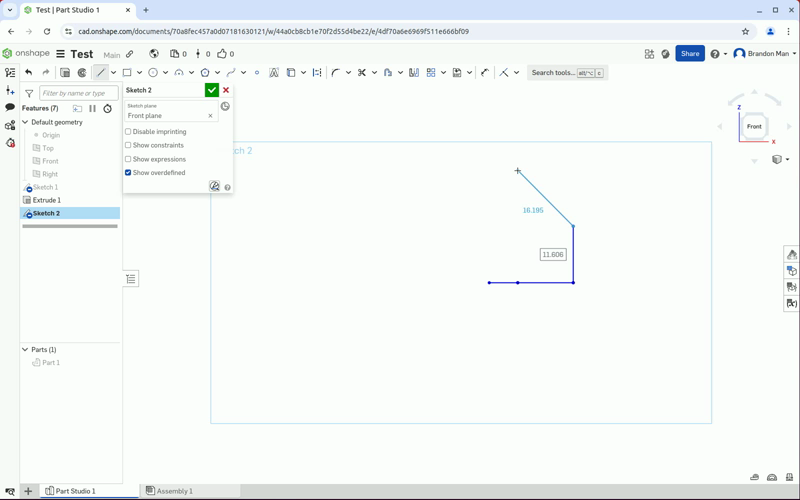
click(517, 170)
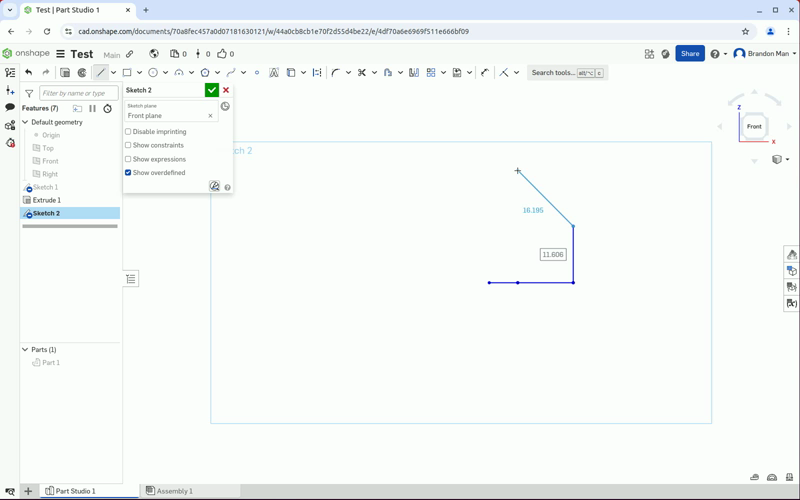
key_up(shift)
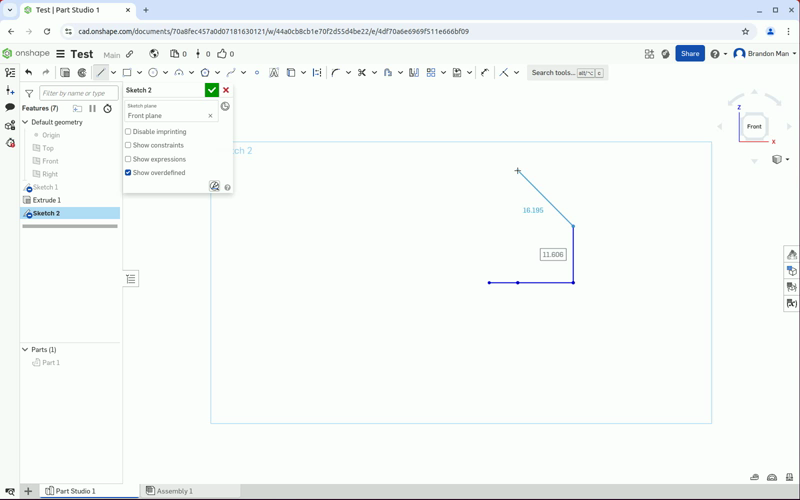
key_down(shift)
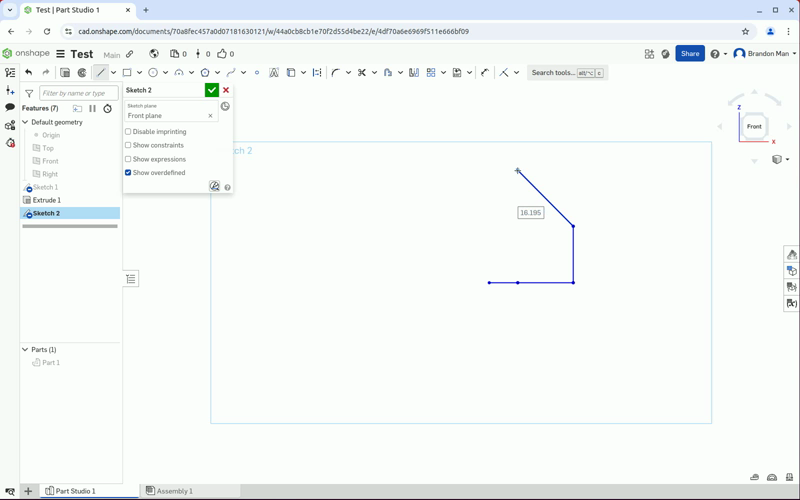
mouse_move(547, 170)
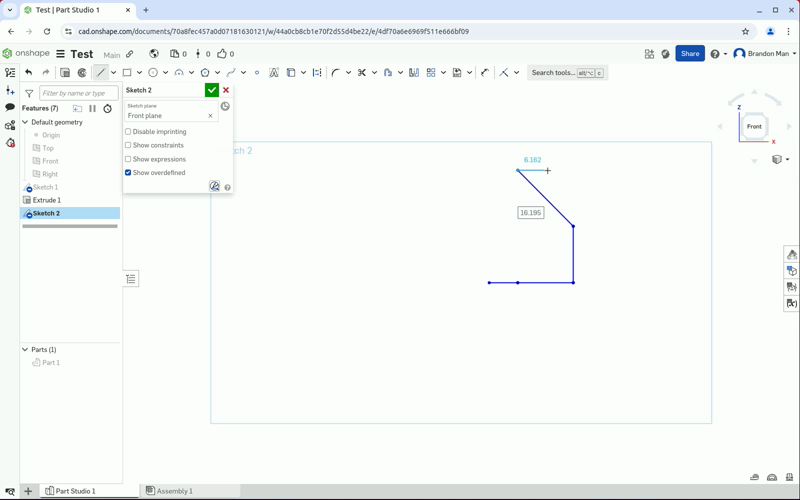
mouse_move(489, 170)
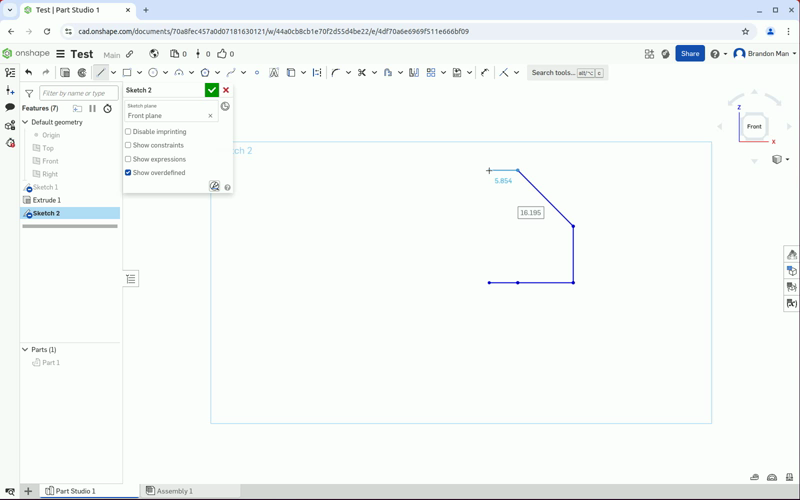
click(489, 170)
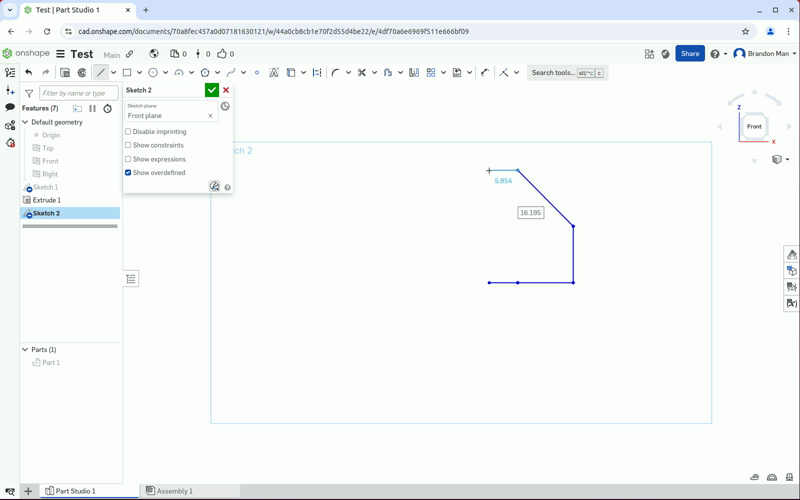
key_up(shift)
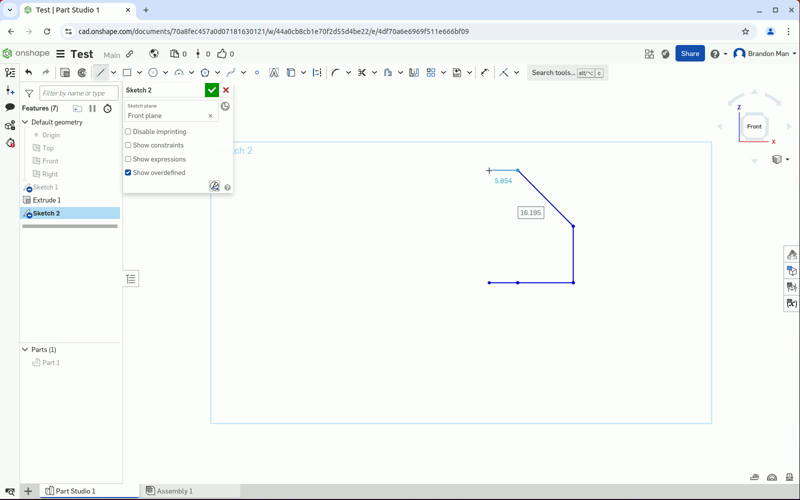
key_down(shift)
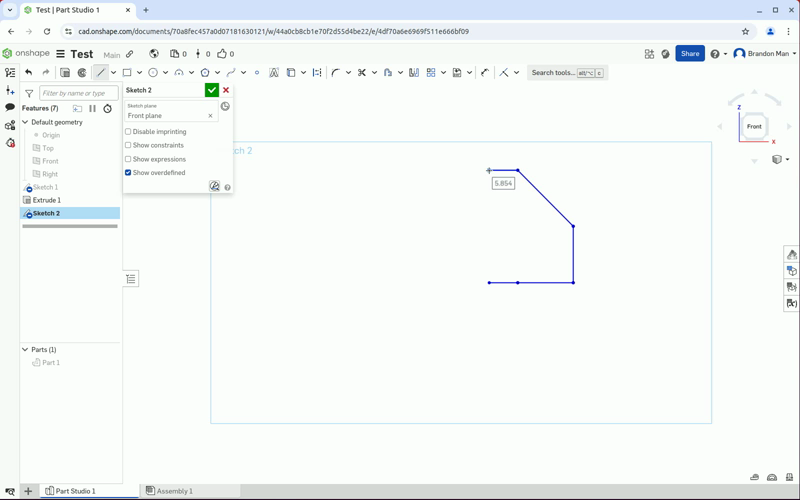
mouse_move(489, 282)
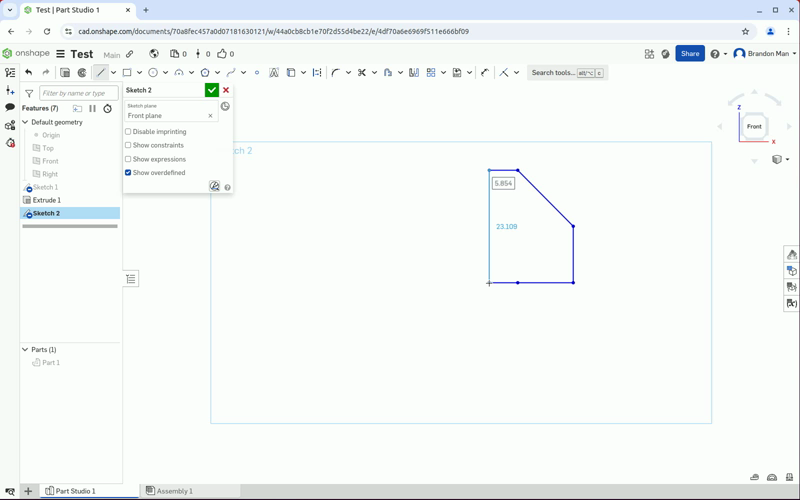
key_up(shift)
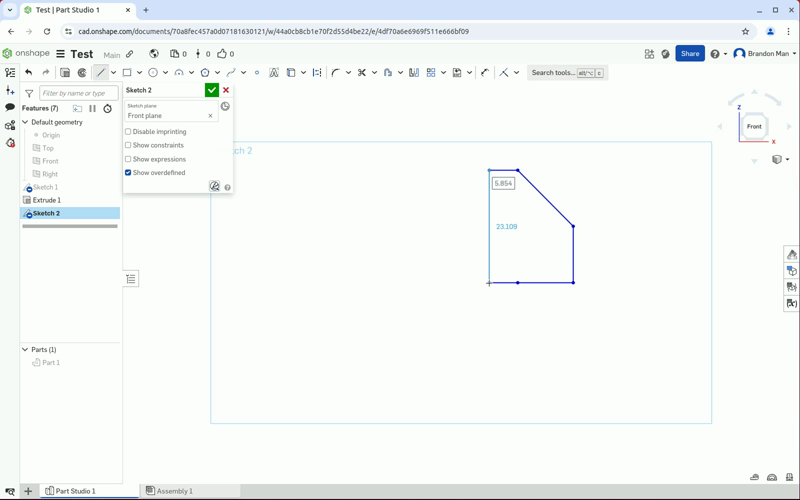
click(489, 282)
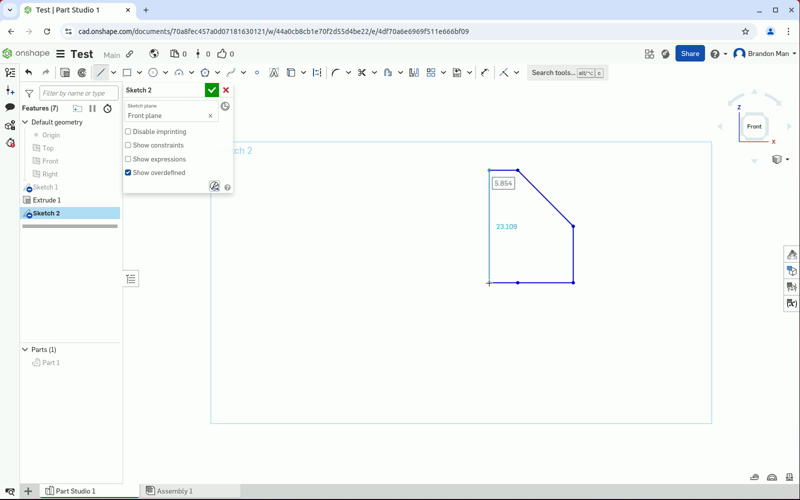
key(esc)
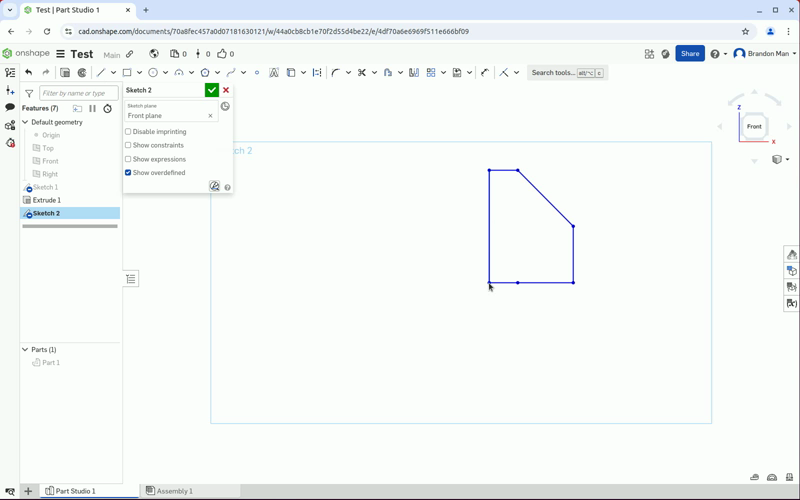
mouse_move(505, 196)
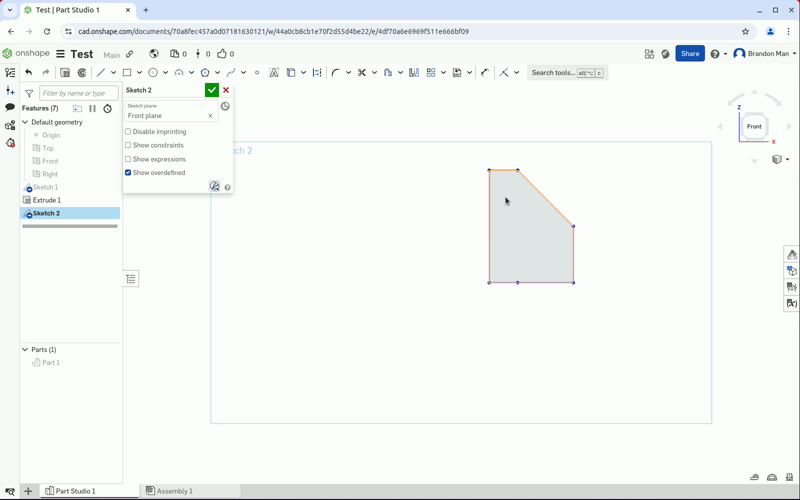
click(505, 196)
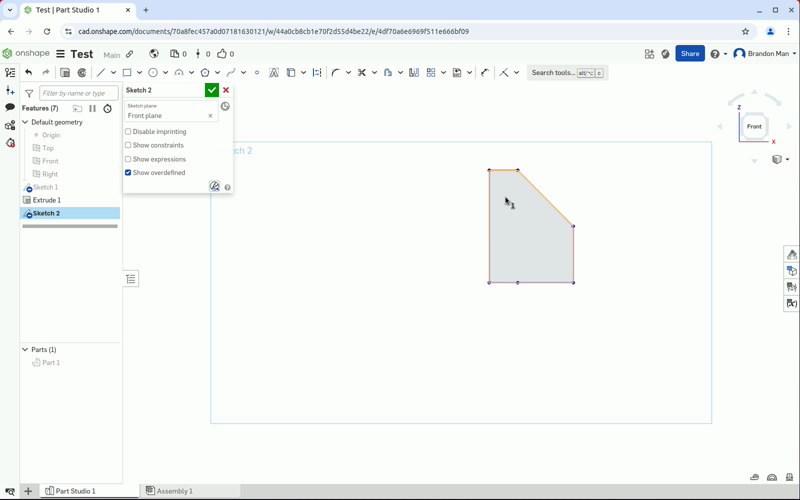
mouse_move(73, 352)
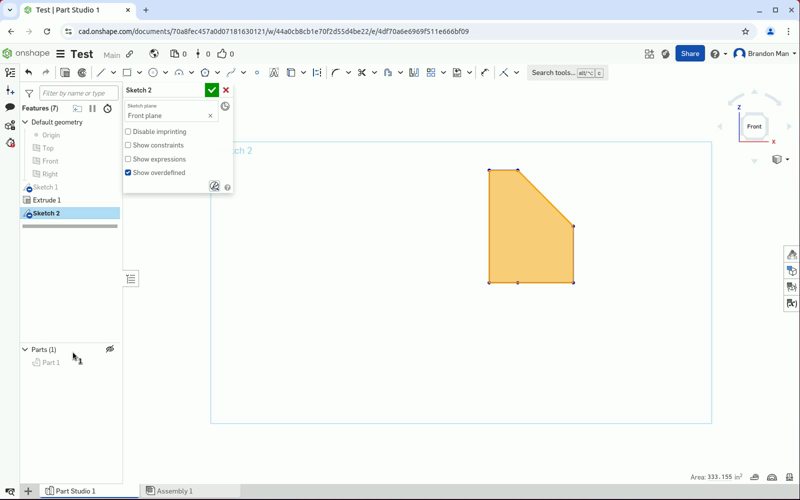
key(shift+y)
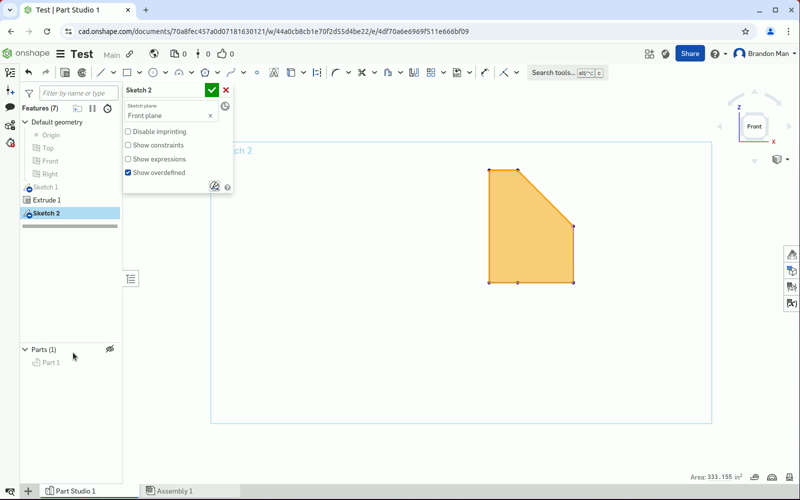
key(shift+e)
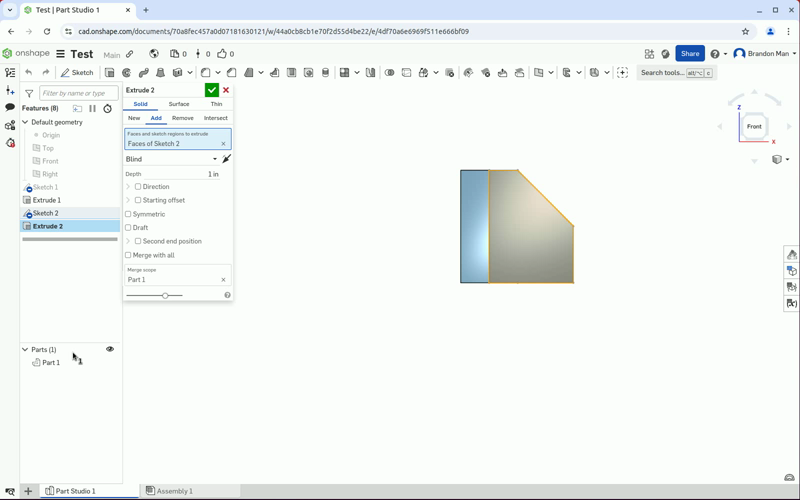
mouse_move(143, 106)
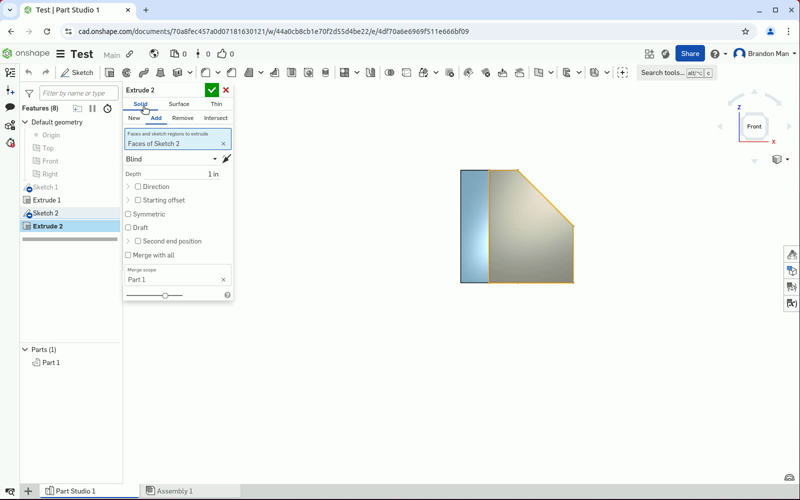
click(143, 106)
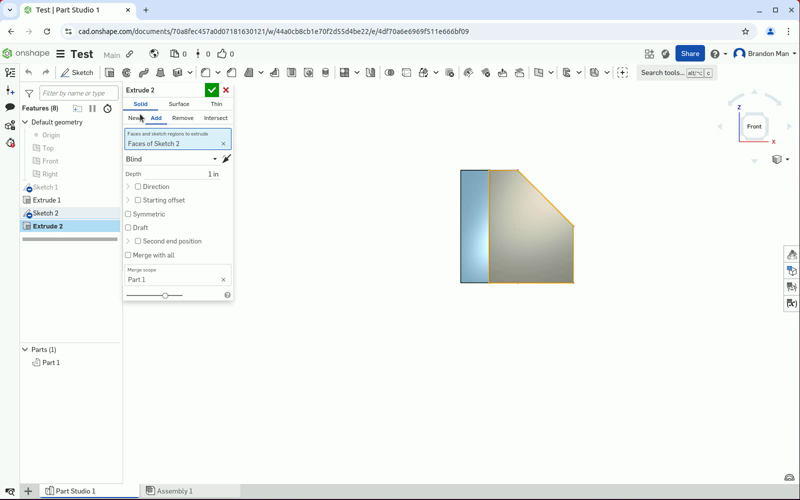
mouse_move(137, 120)
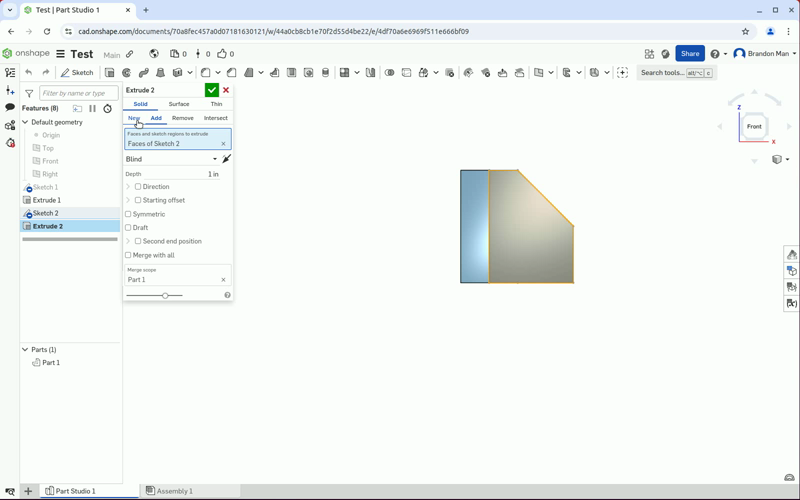
click(137, 120)
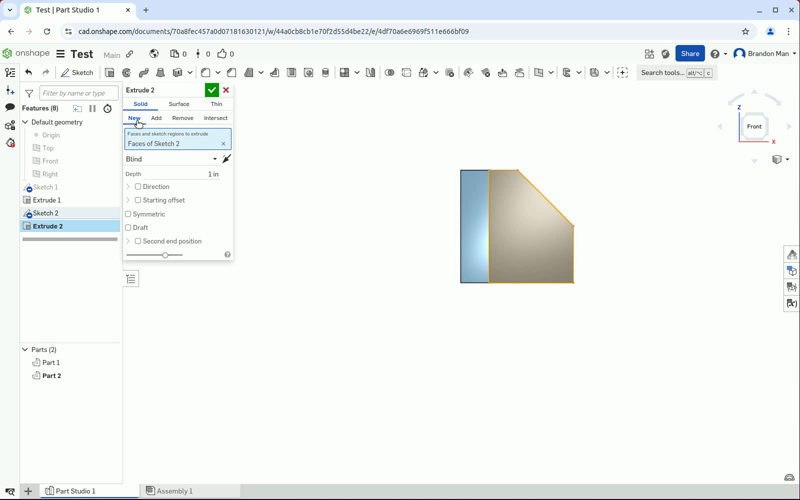
key(tab, 4)
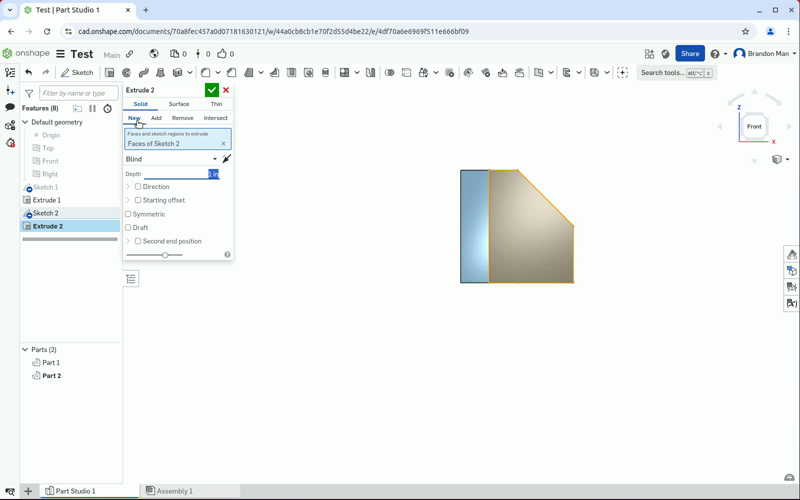
text(23.108)
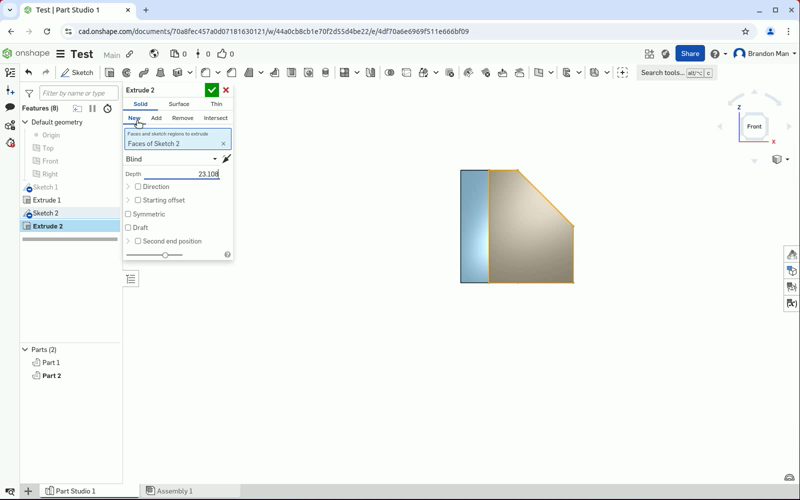
key(tab, 3)
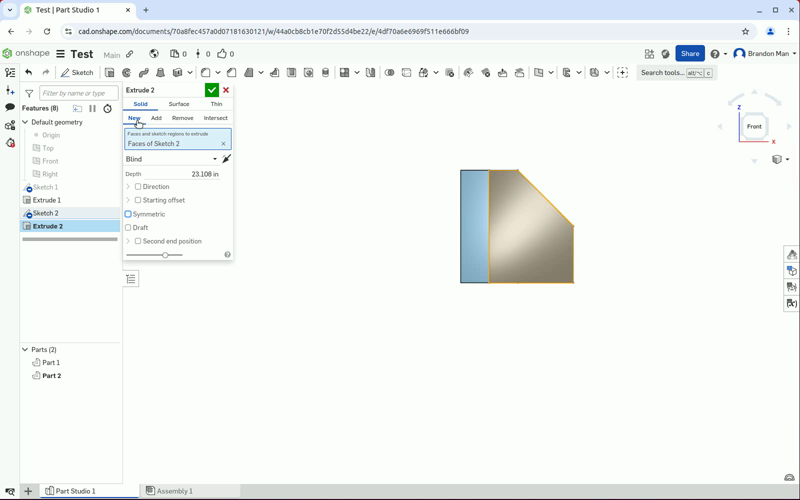
key(space)
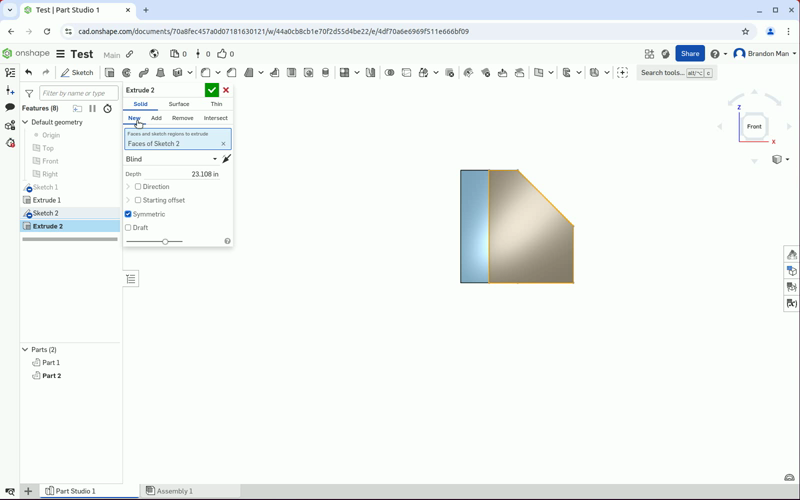
key(enter)
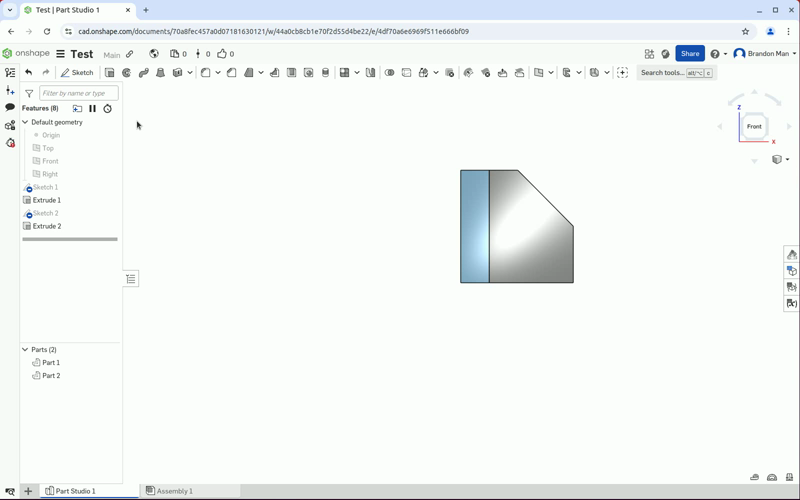
key(shift+h)
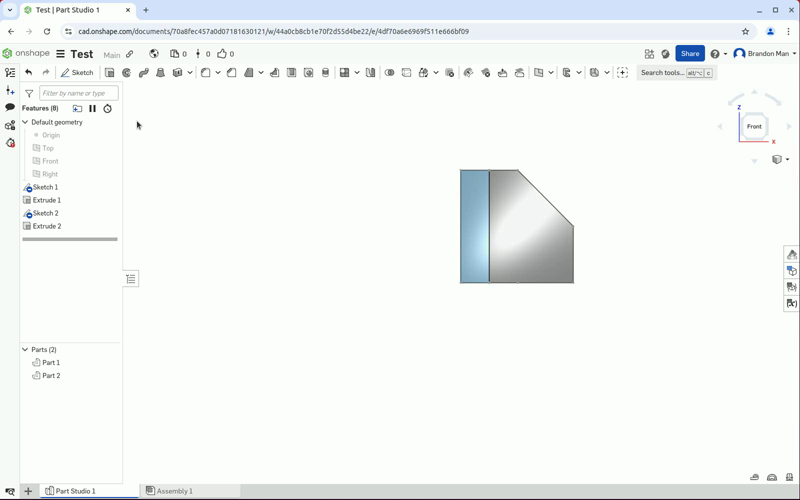
key(shift+h)
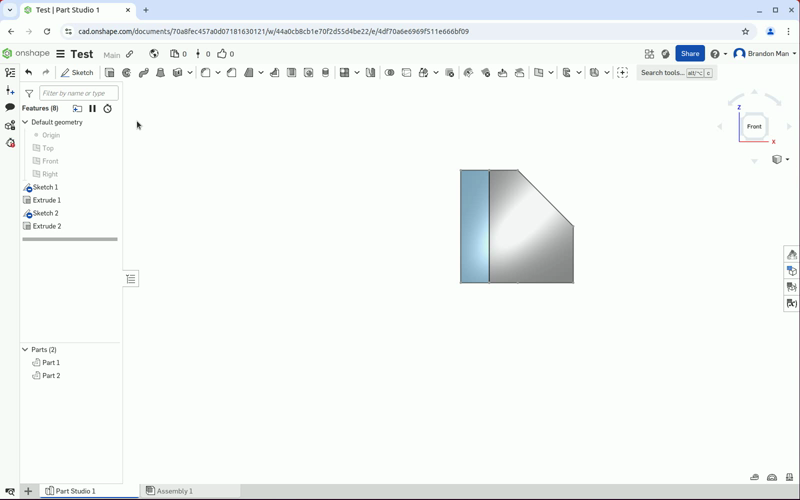
key(shift+7)
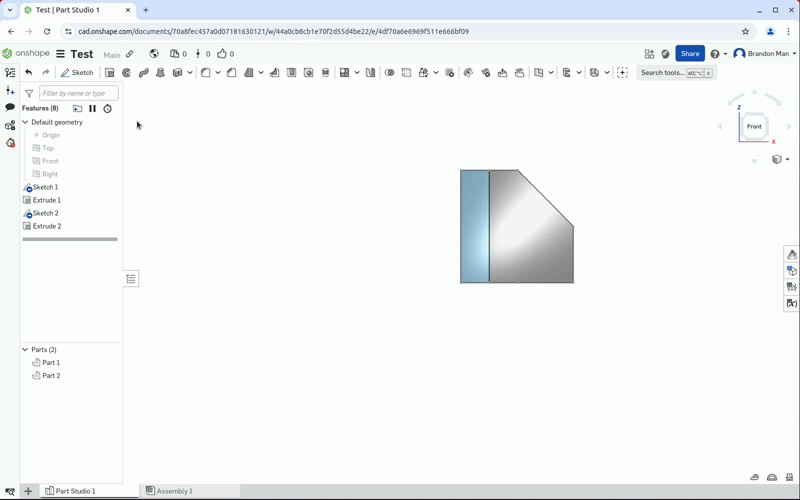
key(left, 2)
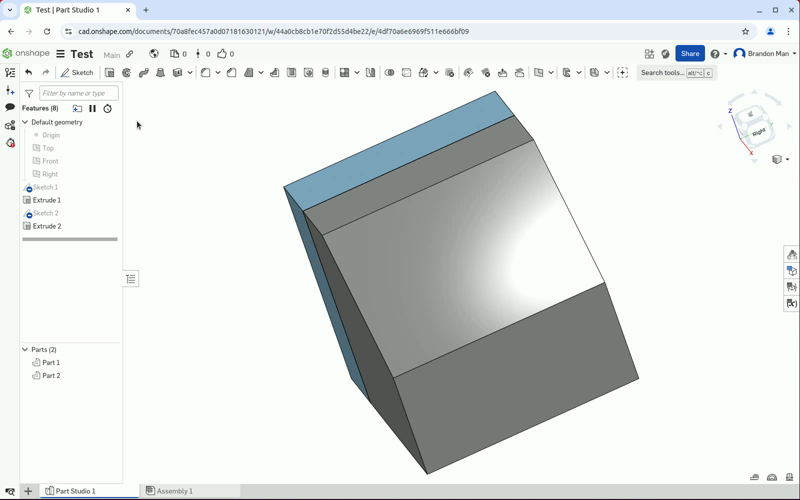
key(down, 2)
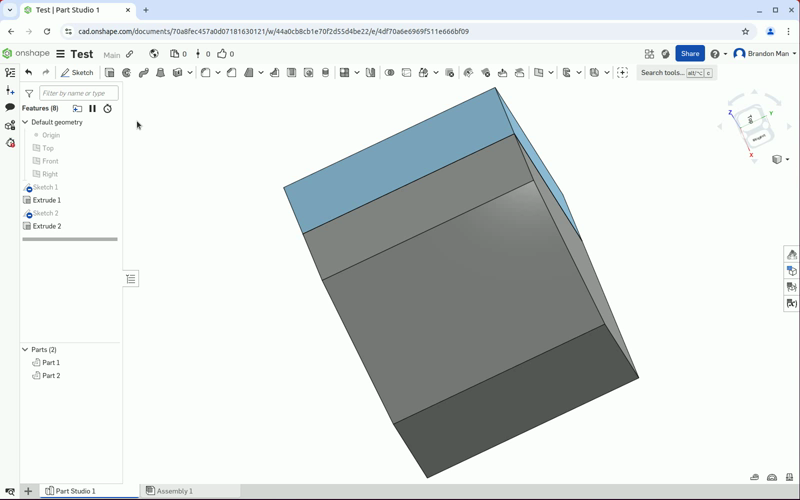
key(up, 2)
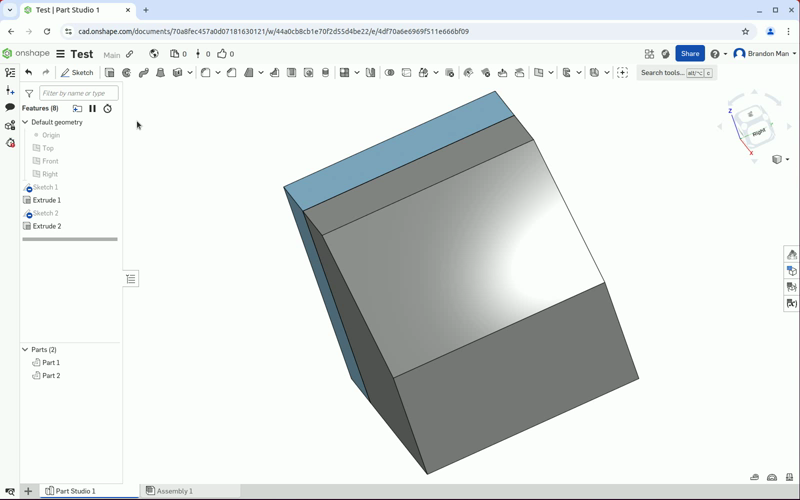
key(right, 2)
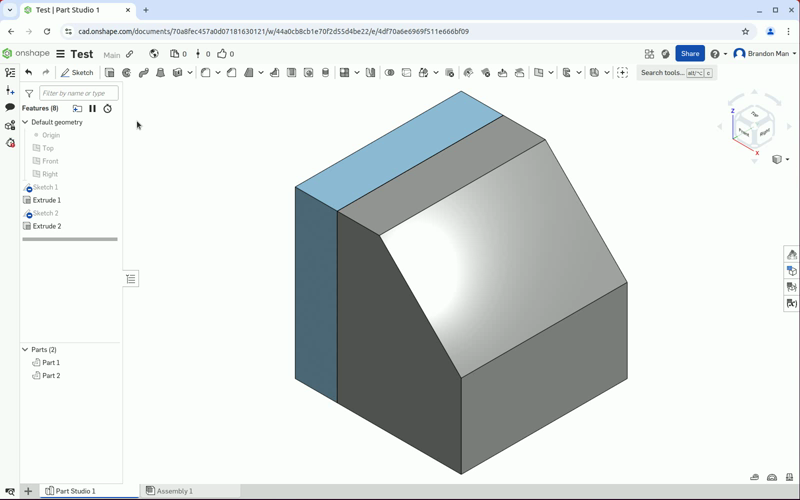
mouse_move(73, 189)
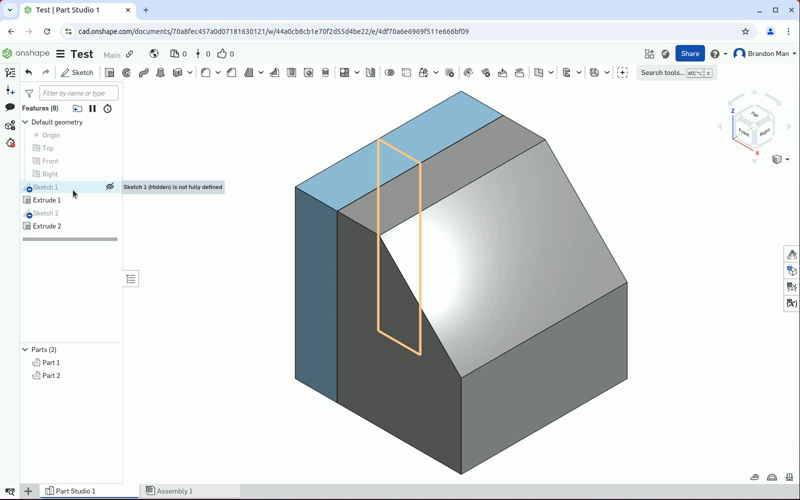
click(73, 189)